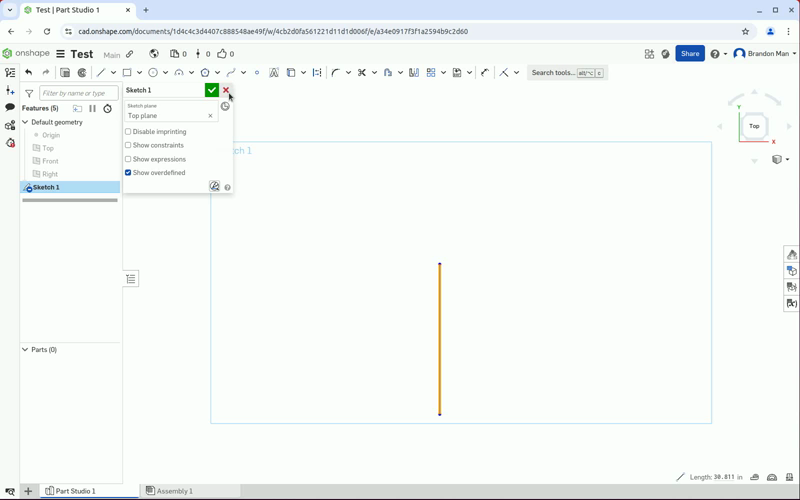
key(shift+h)
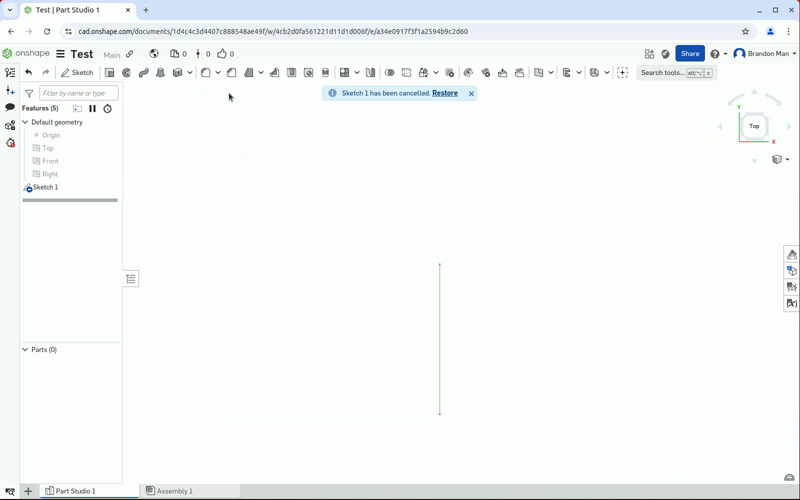
key(shift+s)
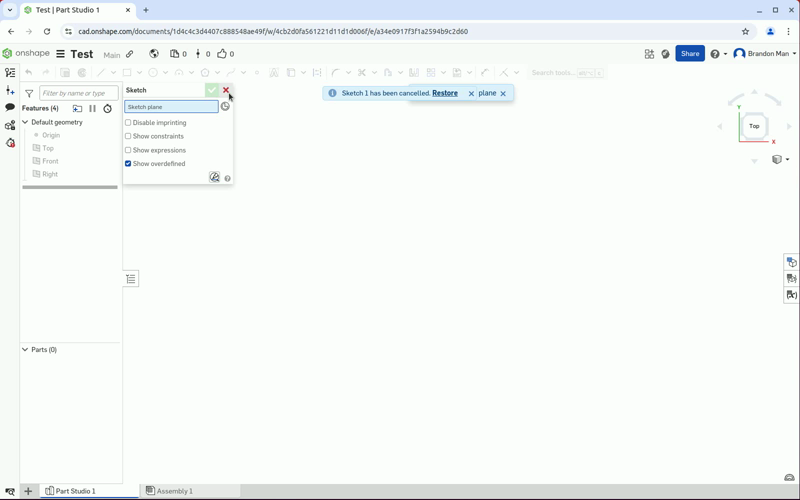
mouse_move(73, 150)
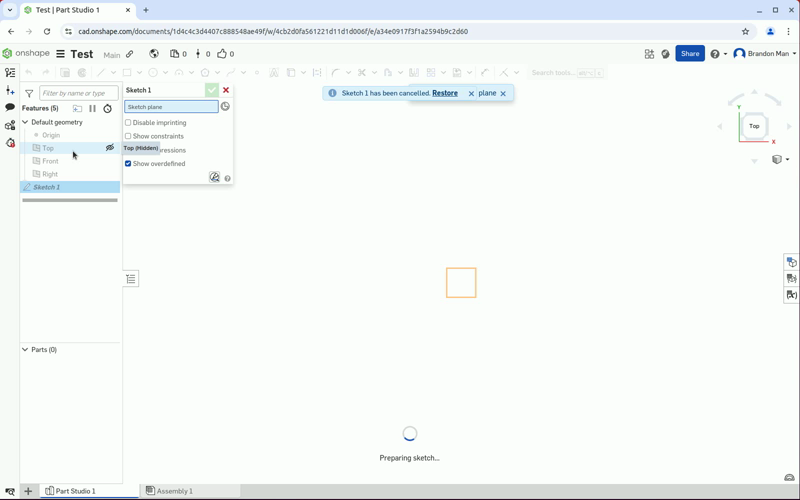
click(73, 150)
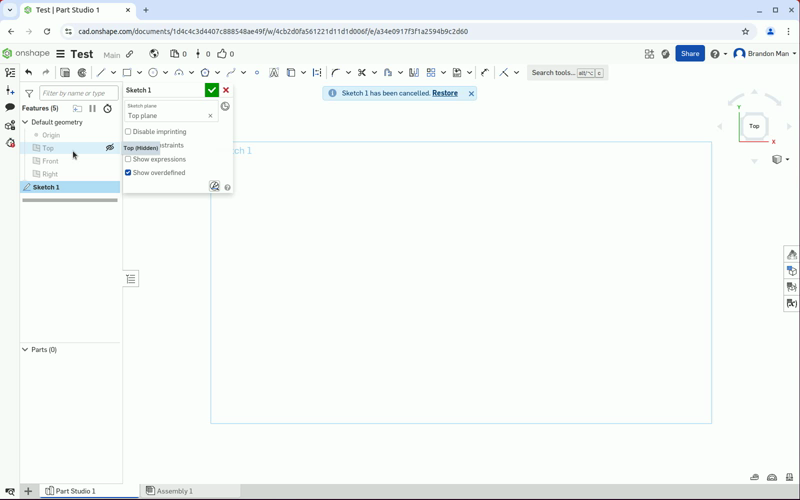
mouse_move(73, 352)
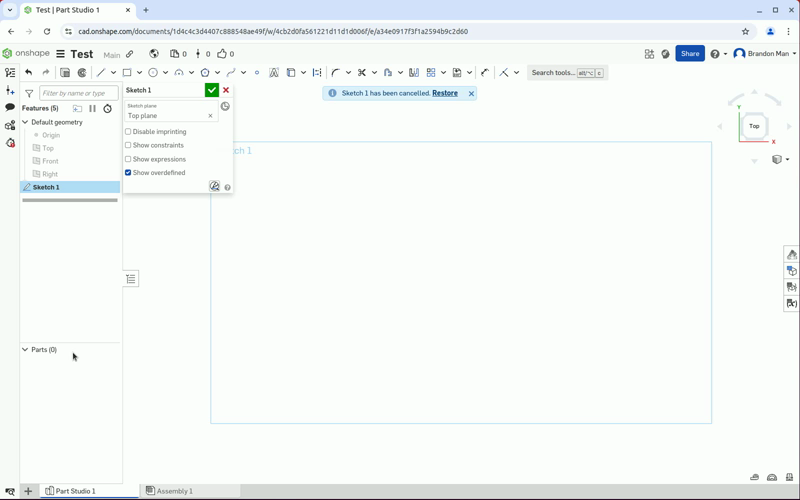
key(y)
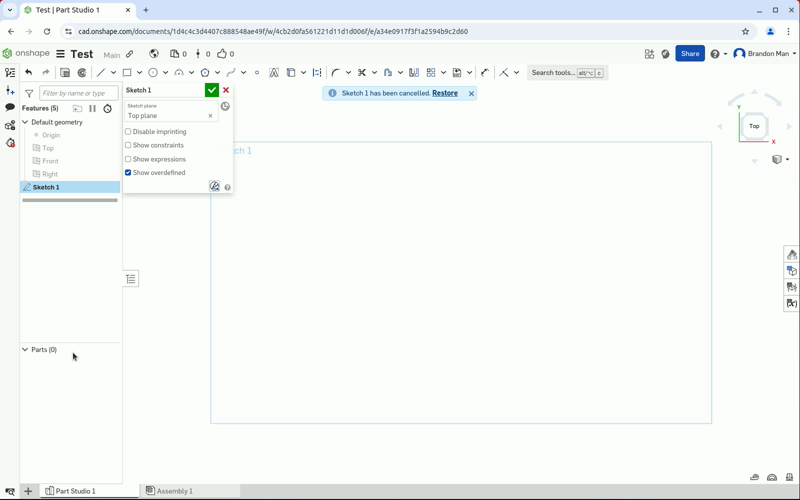
key(c)
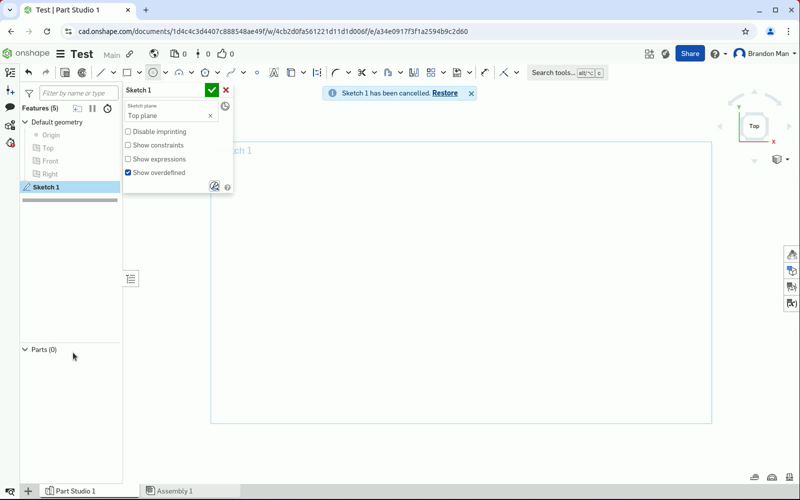
key_down(shift)
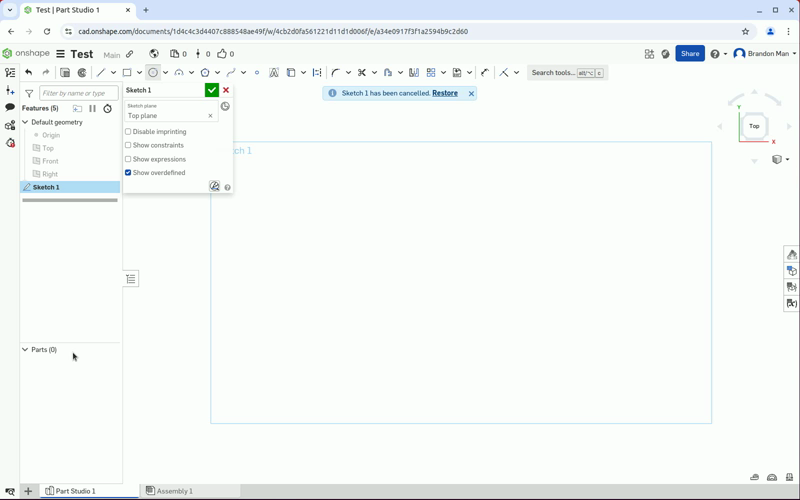
mouse_move(461, 282)
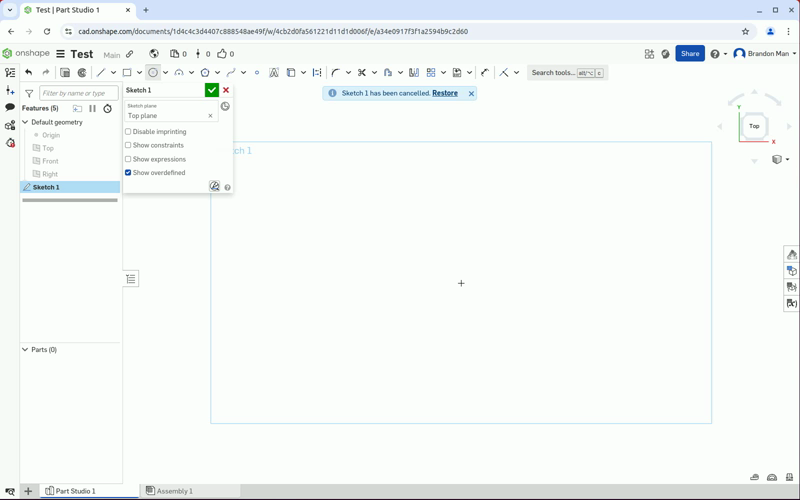
click(461, 282)
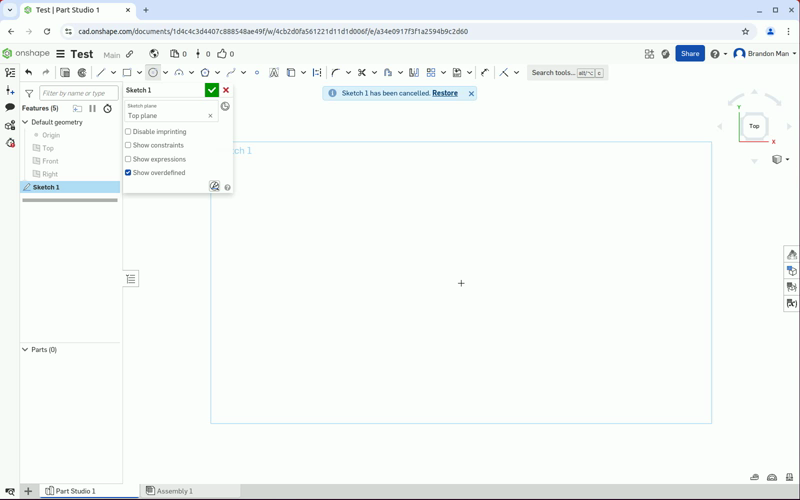
key_up(shift)
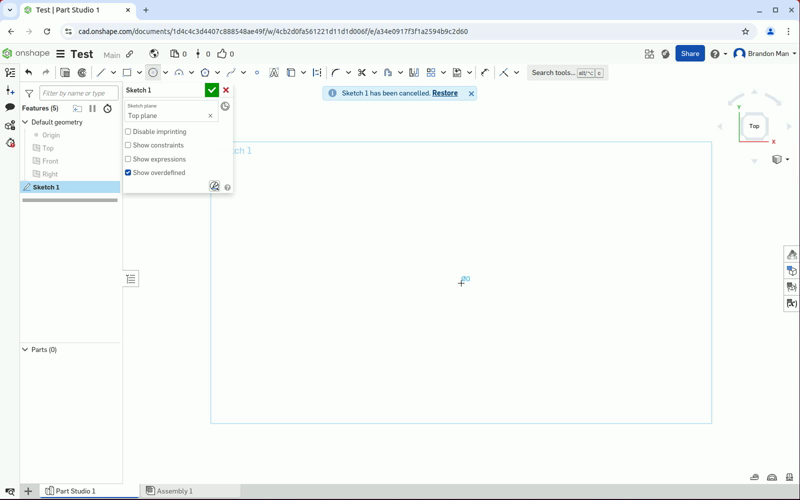
mouse_move(574, 282)
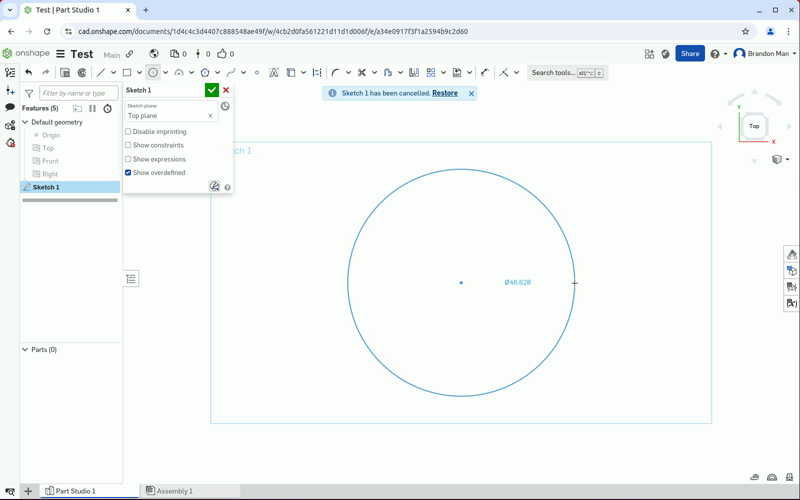
click(574, 282)
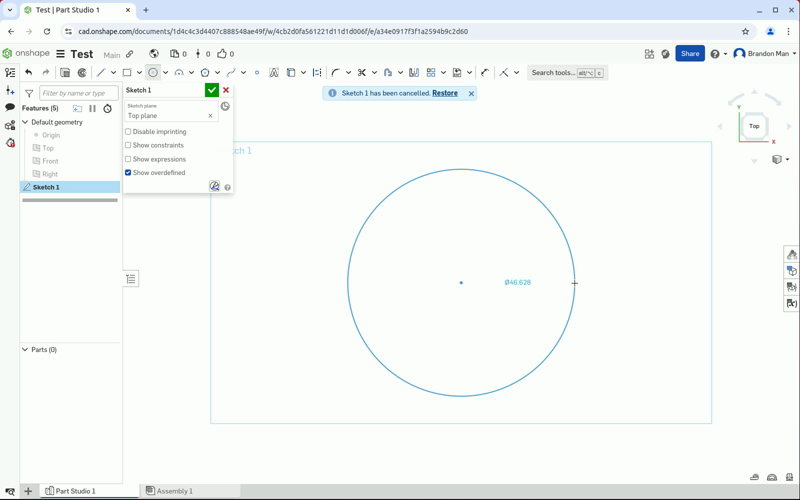
key(esc)
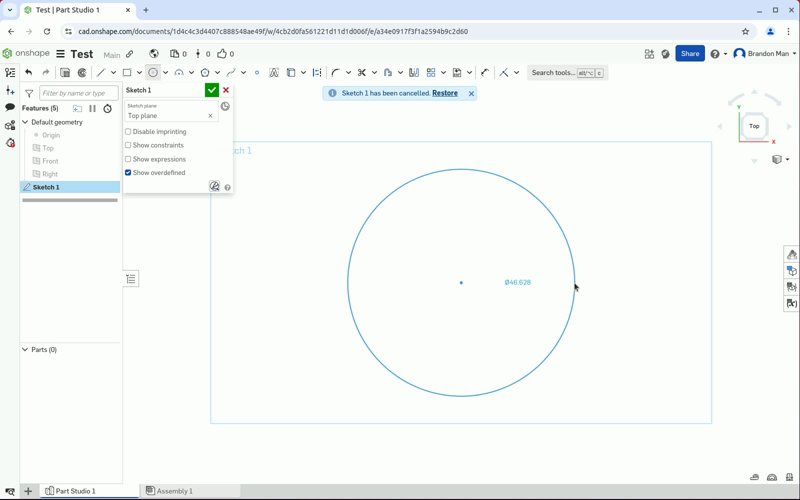
mouse_move(431, 319)
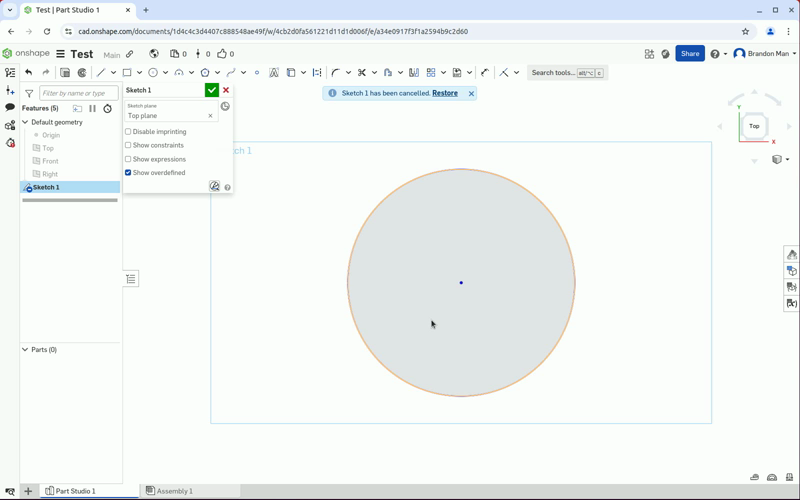
click(431, 319)
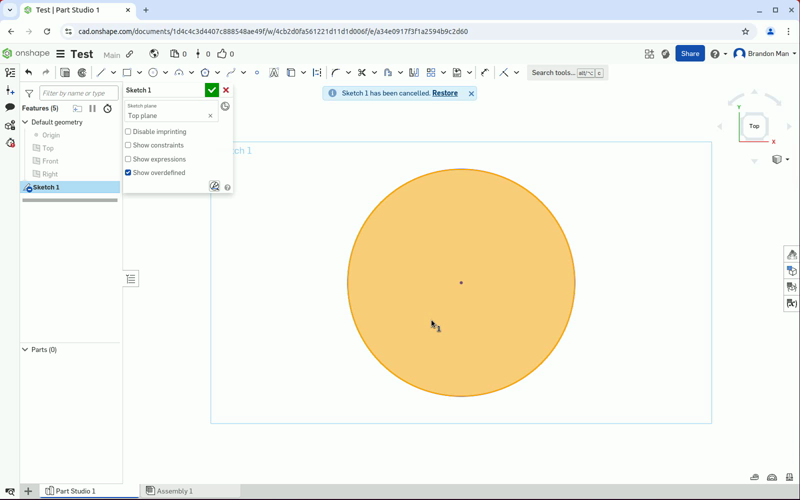
mouse_move(73, 352)
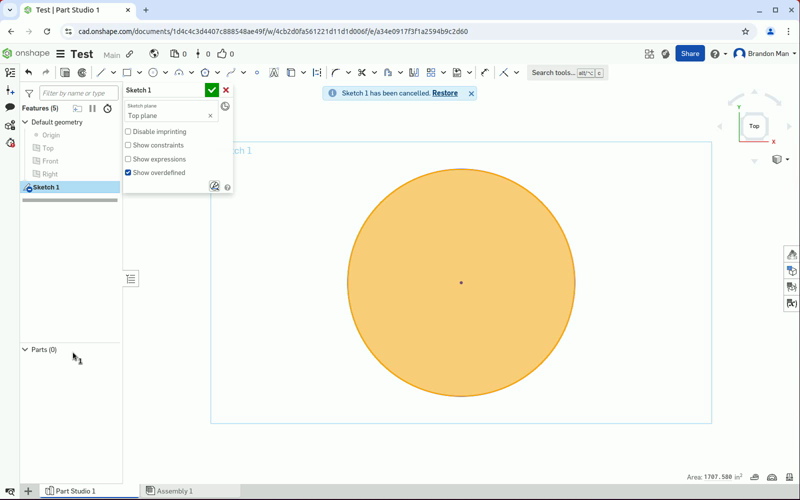
key(shift+y)
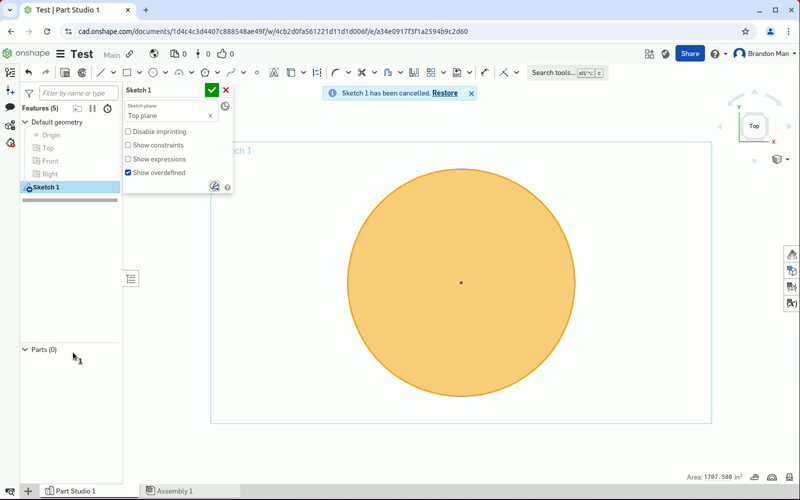
key(shift+e)
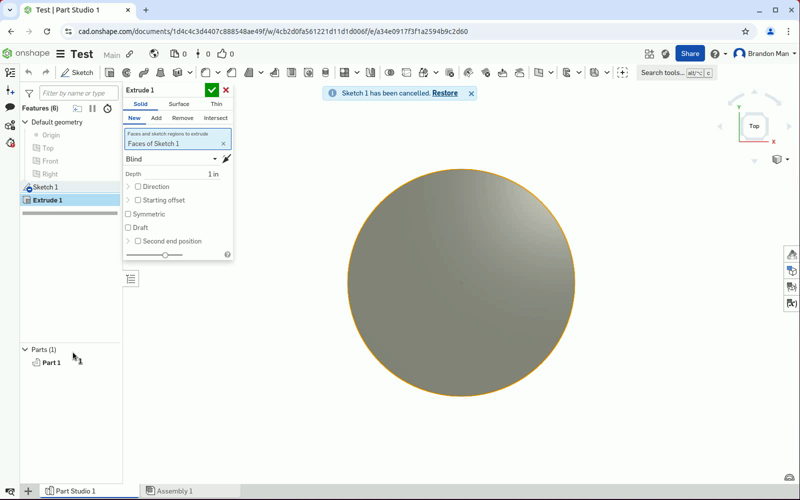
mouse_move(143, 106)
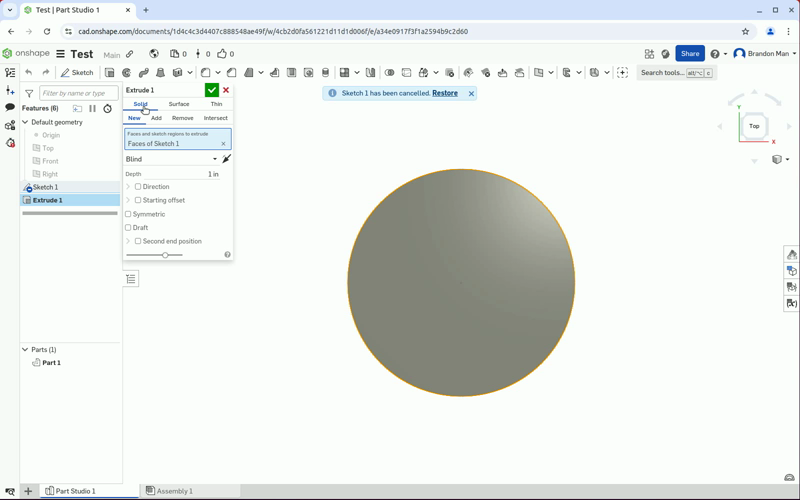
click(143, 106)
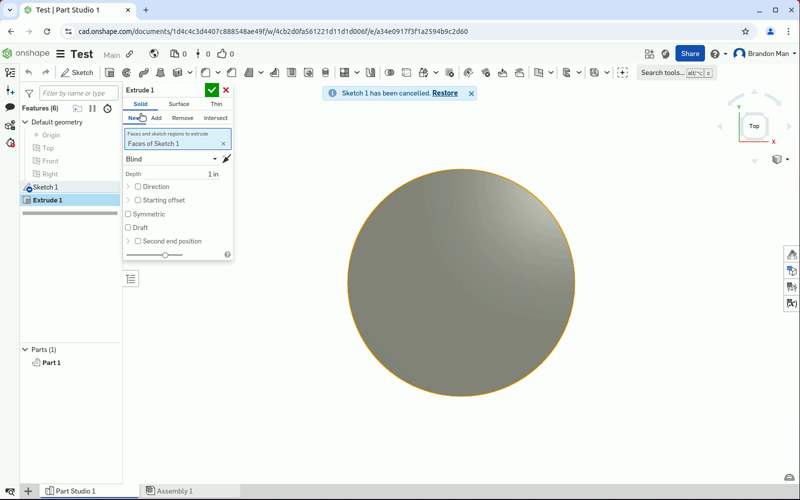
mouse_move(137, 120)
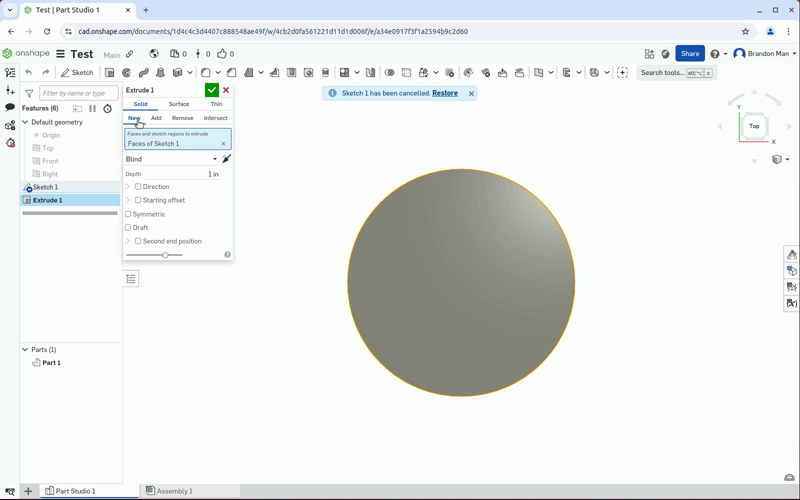
click(137, 120)
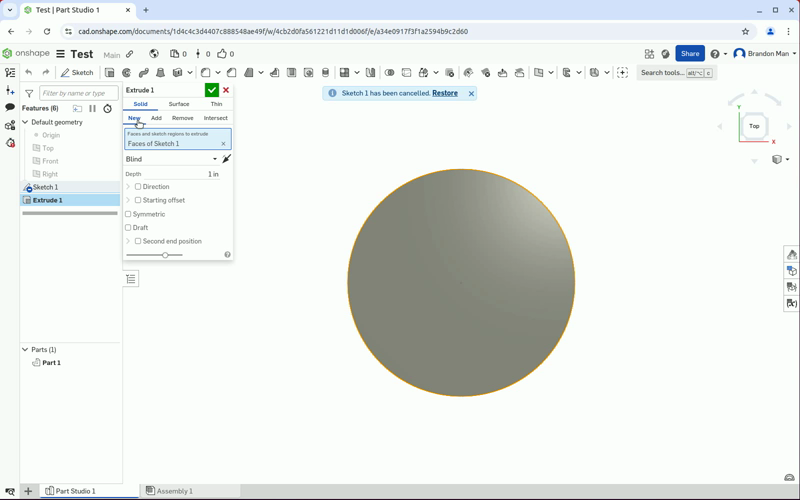
key(tab, 4)
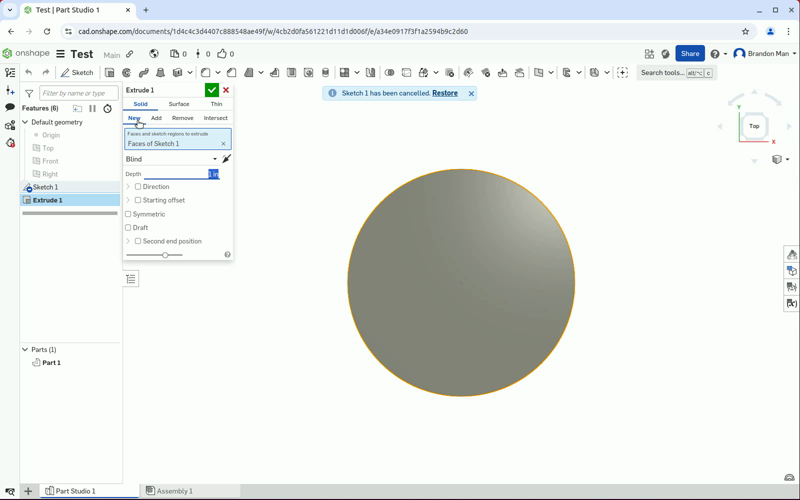
text(19.257)
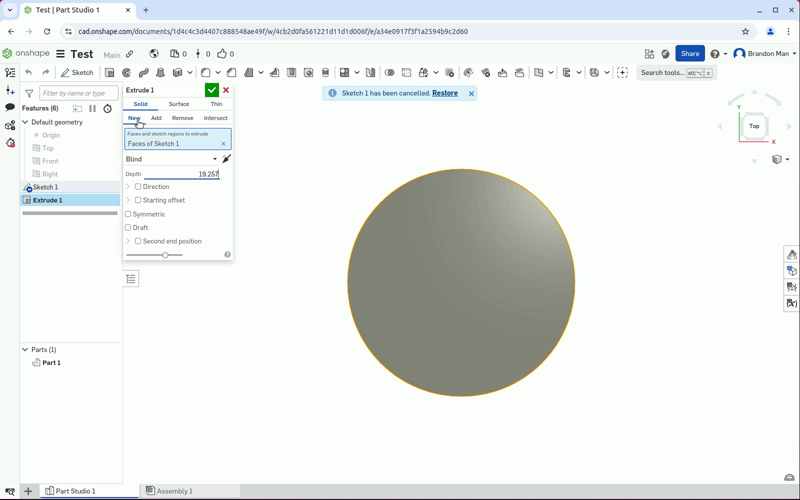
key(enter)
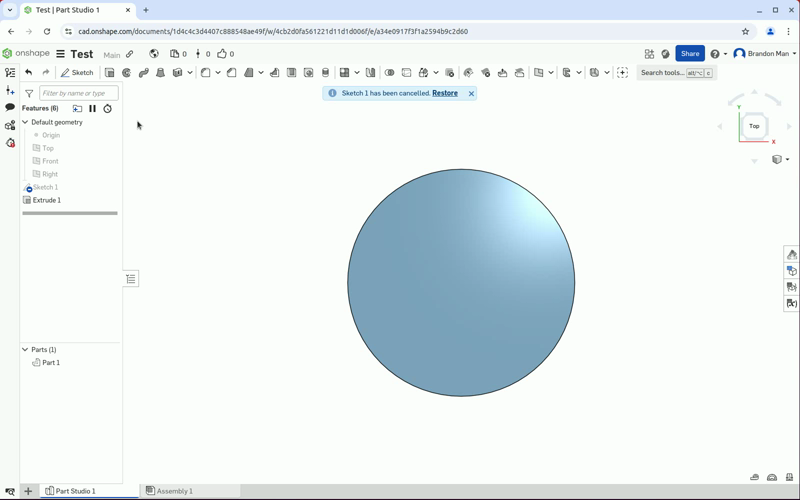
key(shift+h)
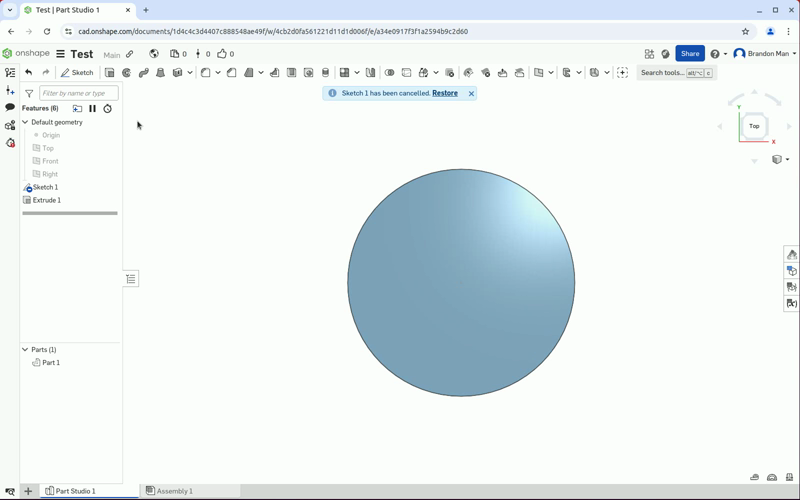
key(shift+h)
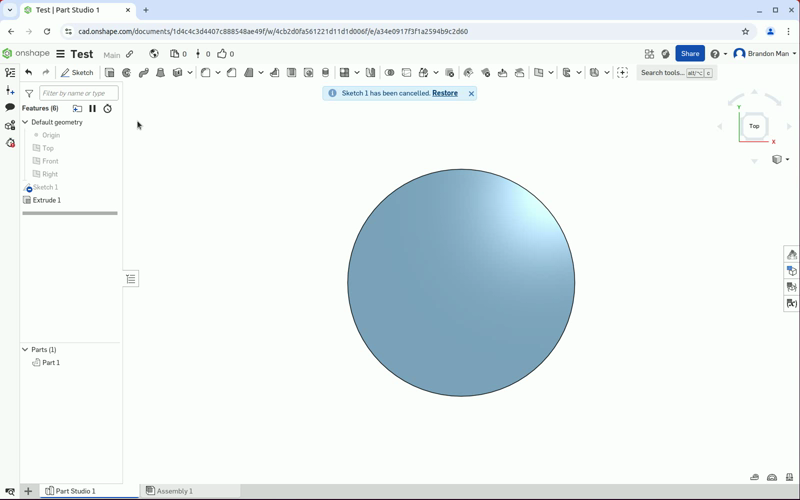
mouse_move(73, 189)
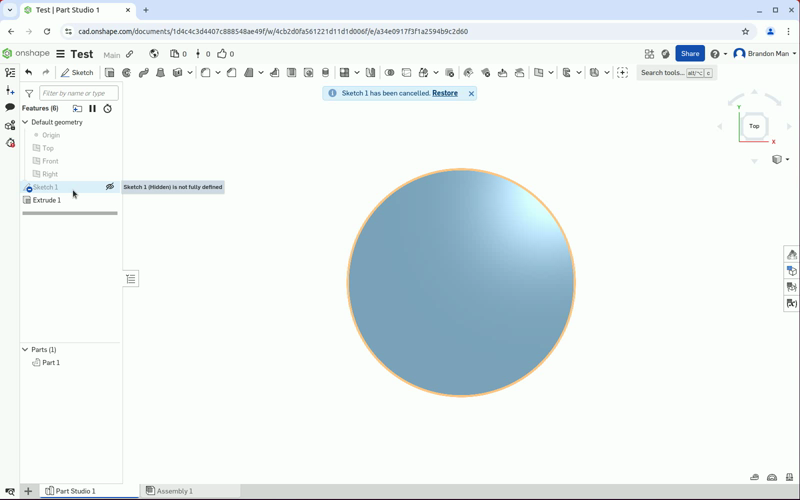
click(73, 189)
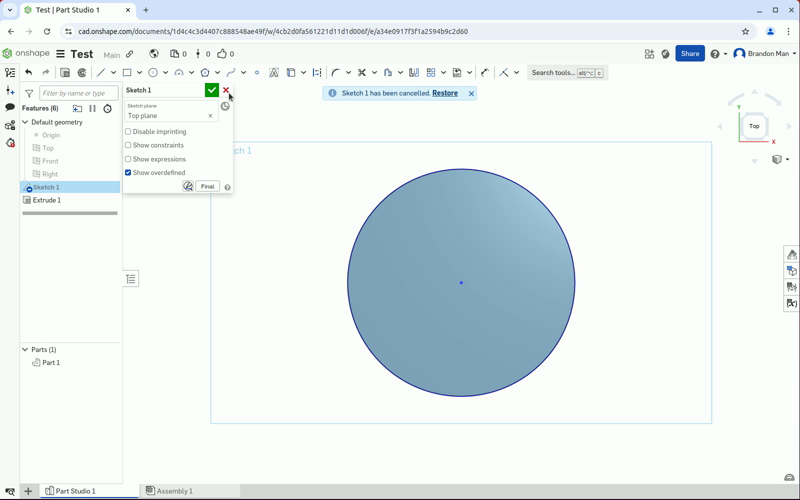
mouse_move(229, 92)
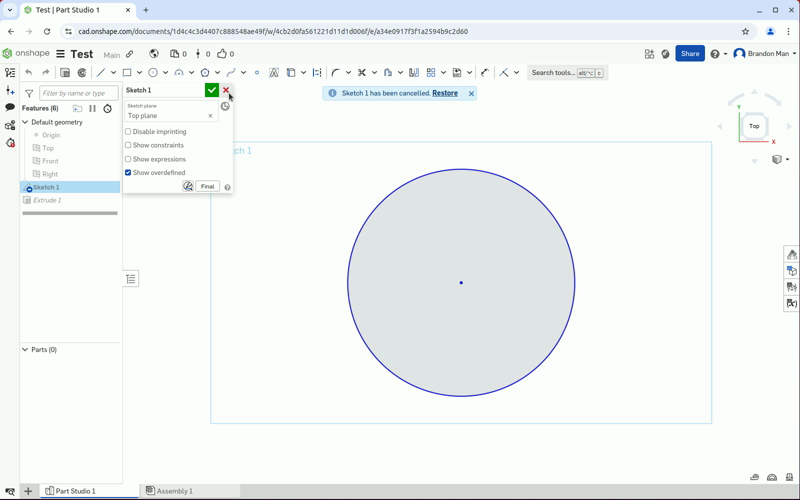
click(229, 92)
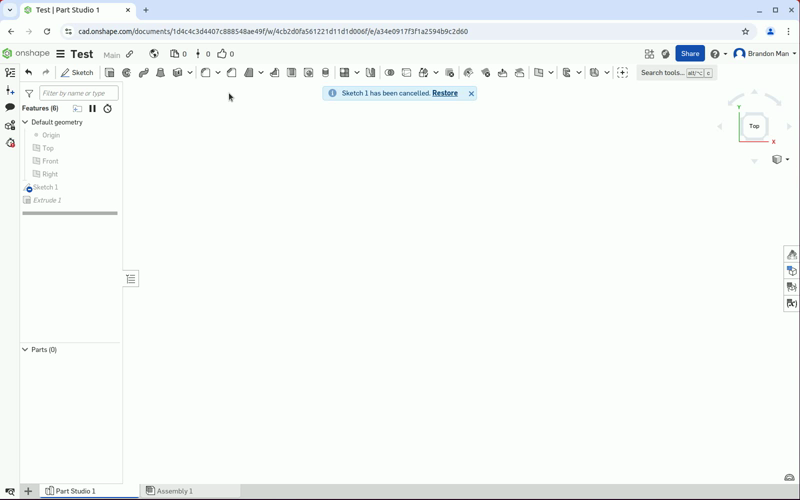
mouse_move(541, 75)
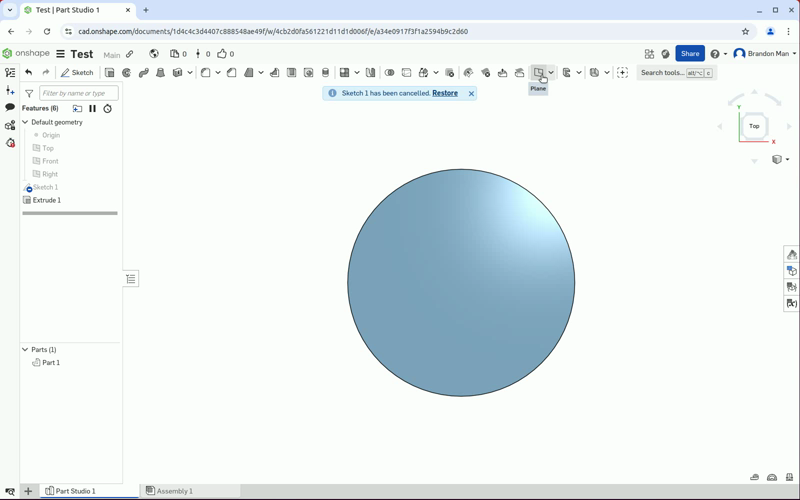
click(541, 75)
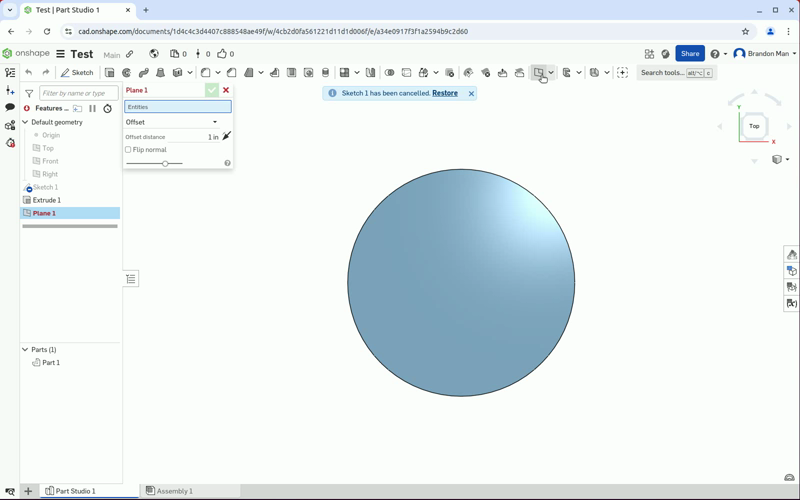
mouse_move(73, 150)
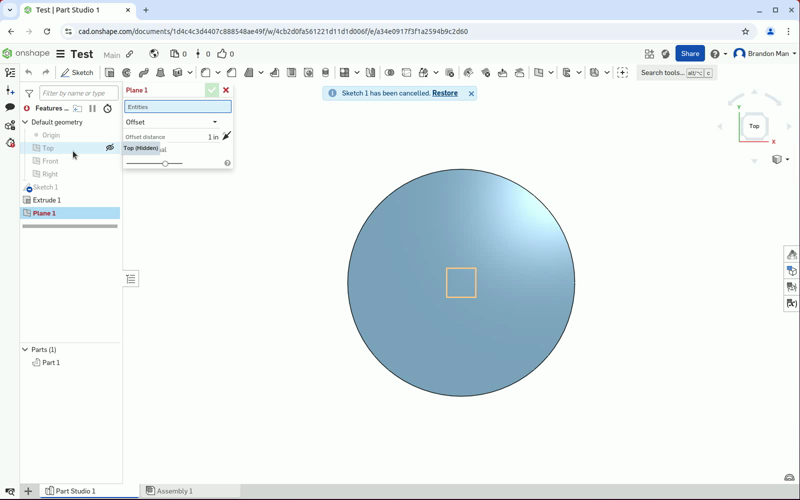
click(73, 150)
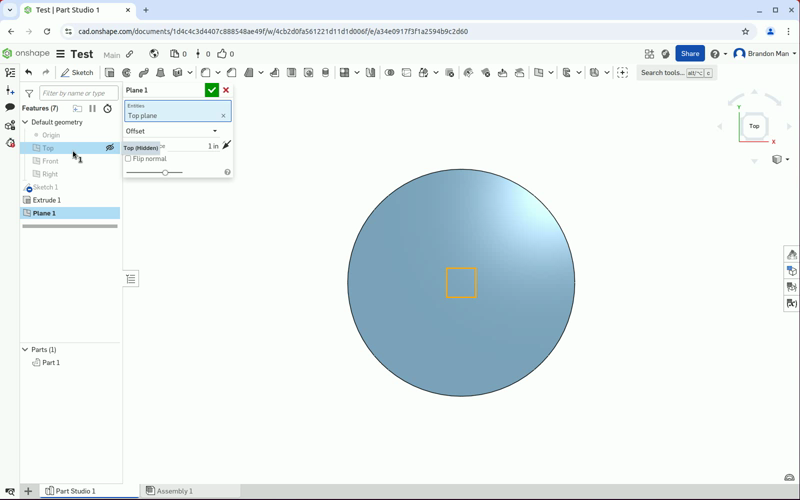
key(tab, 2)
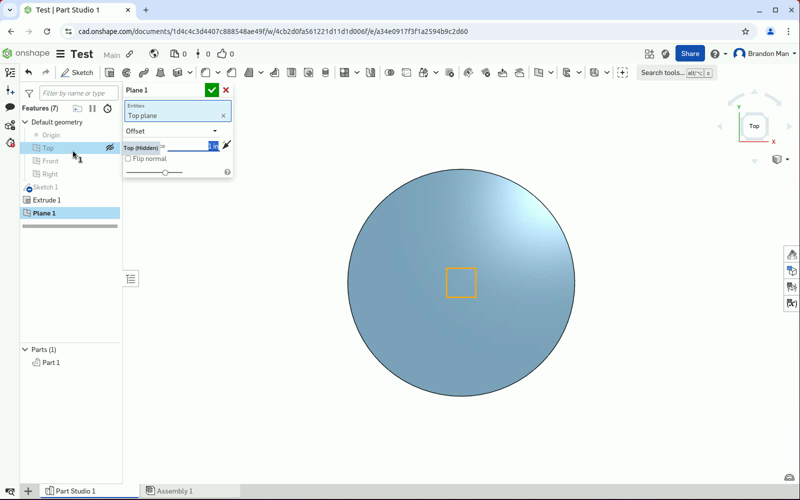
text(19.257)
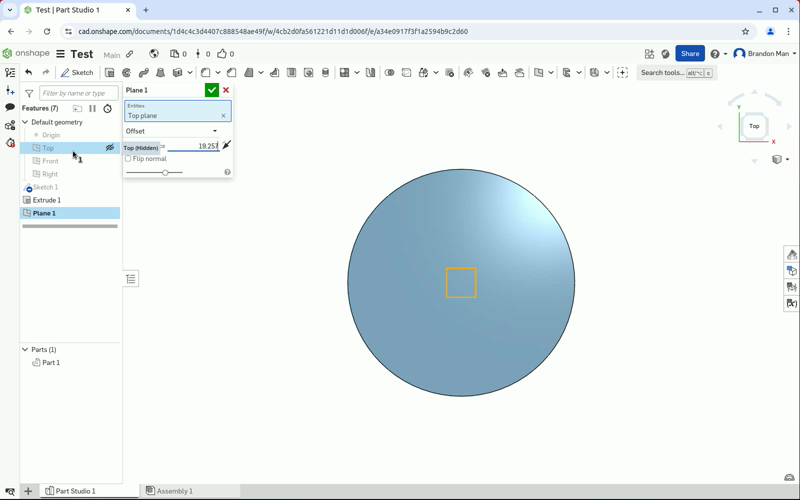
key(enter, 2)
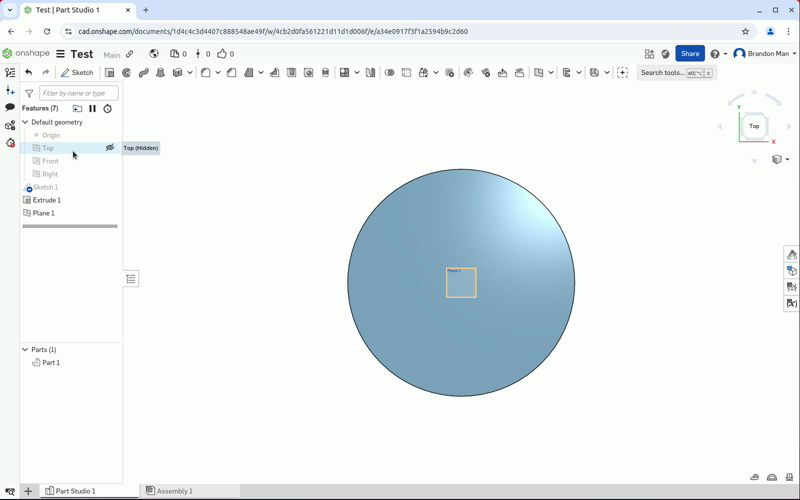
key(shift+s)
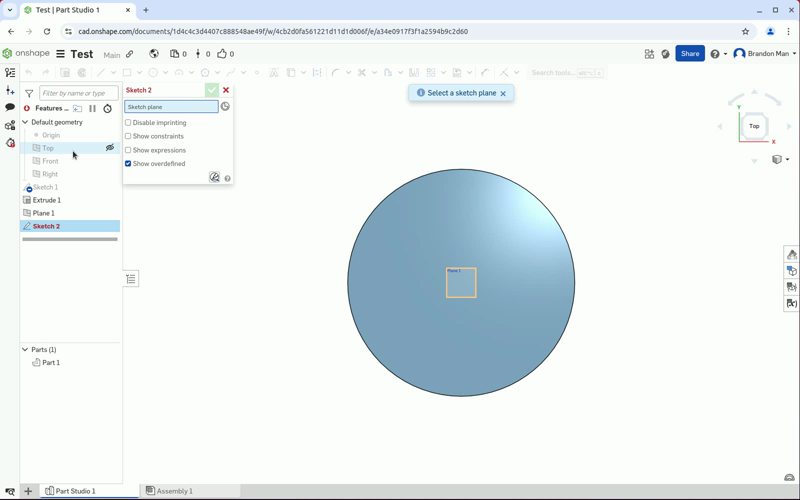
mouse_move(73, 215)
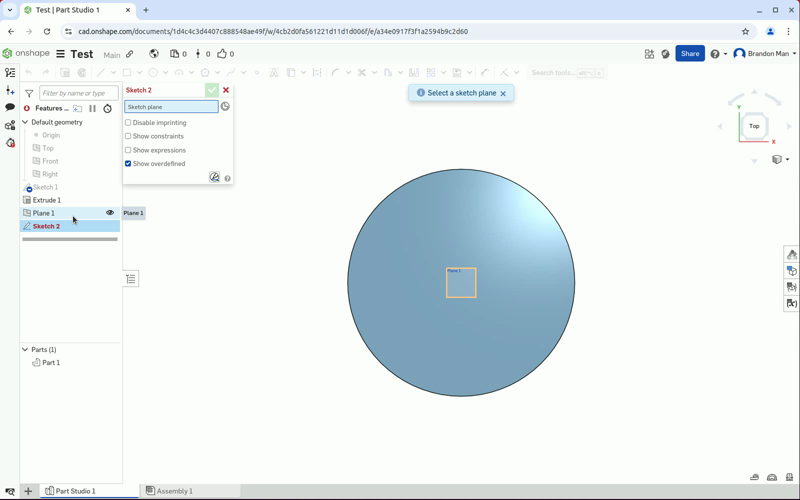
click(73, 215)
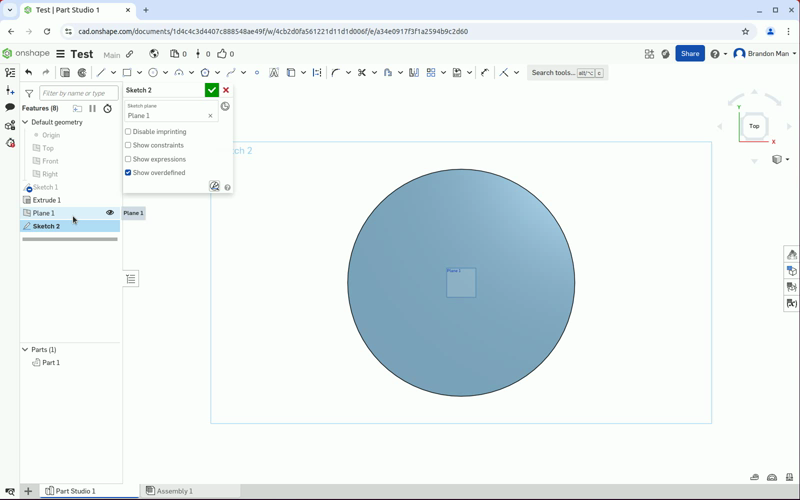
mouse_move(73, 352)
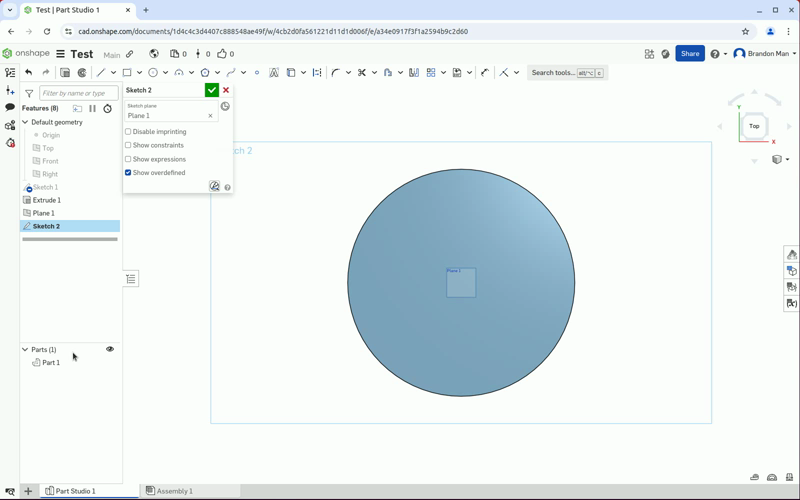
key(y)
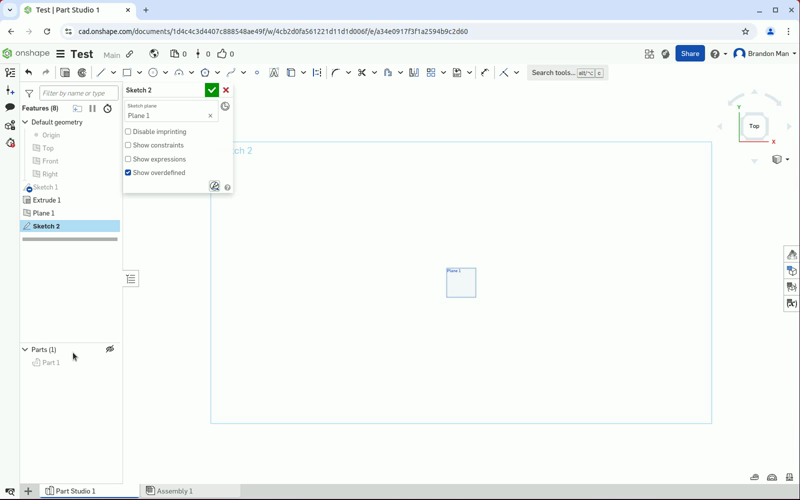
key(c)
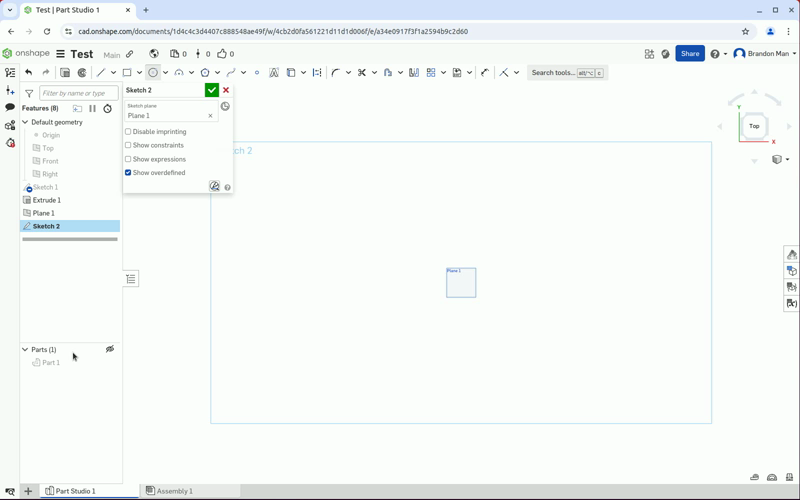
key_down(shift)
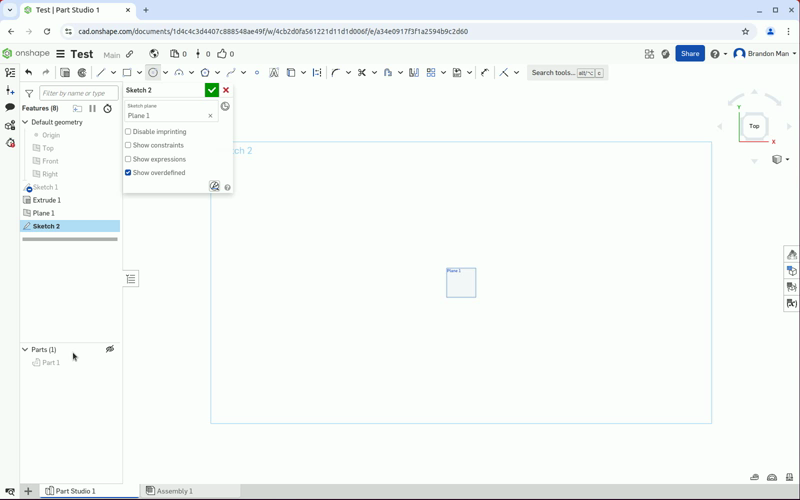
mouse_move(461, 282)
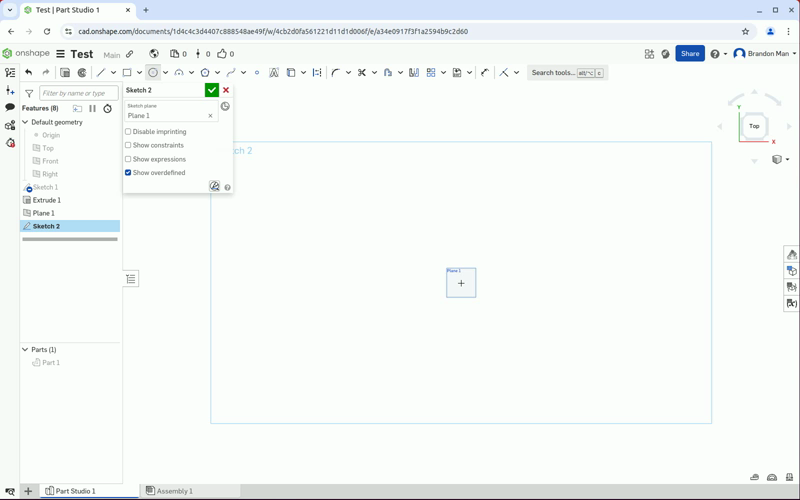
click(461, 282)
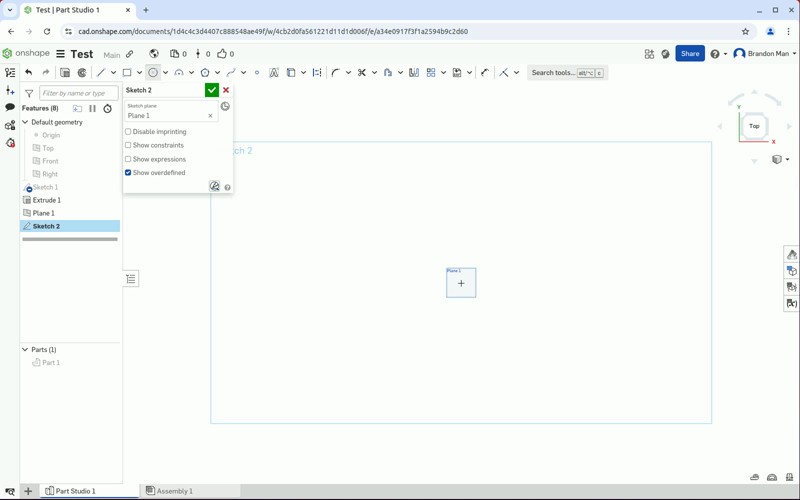
key_up(shift)
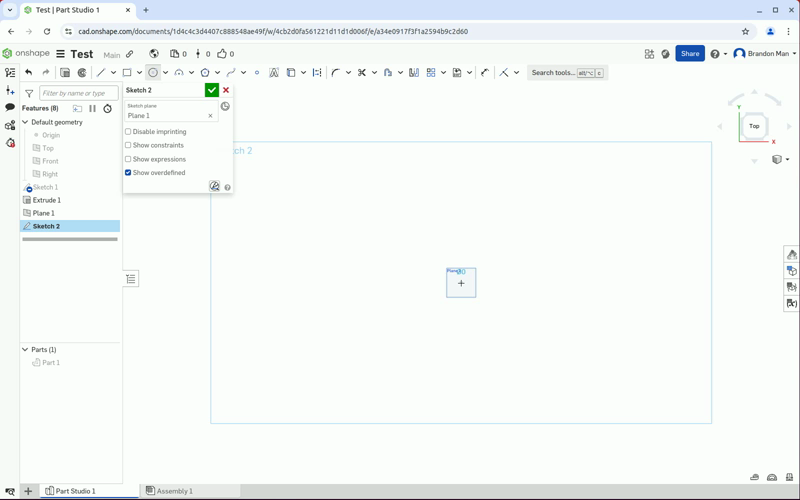
mouse_move(518, 282)
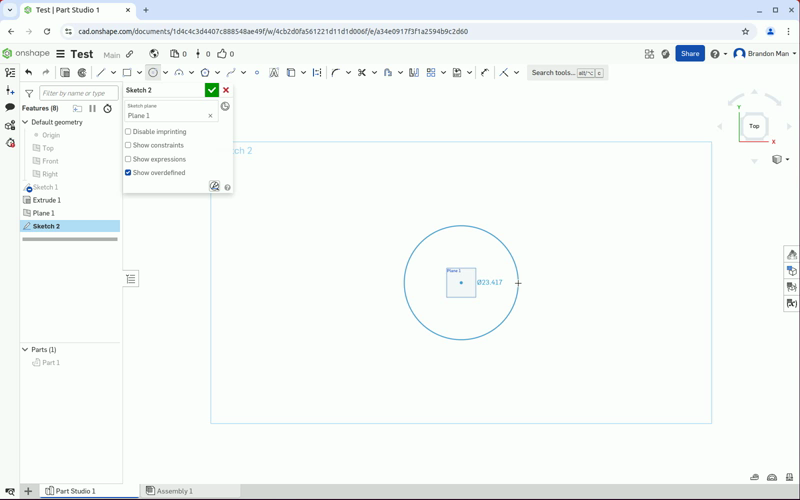
click(518, 282)
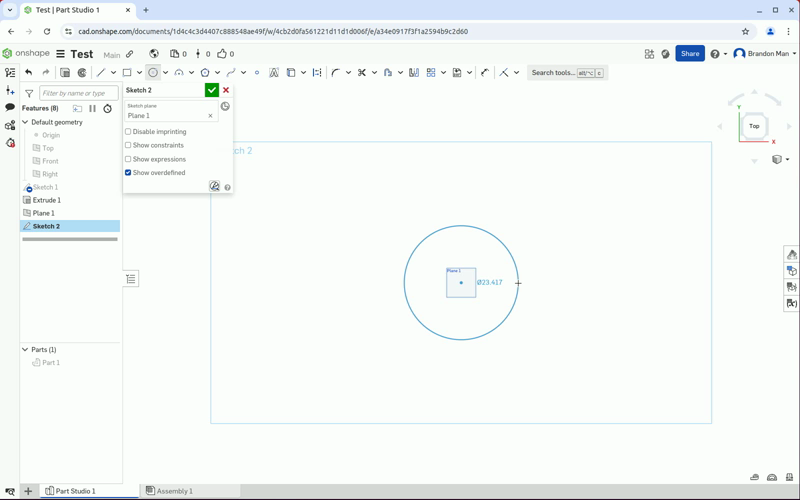
key(esc)
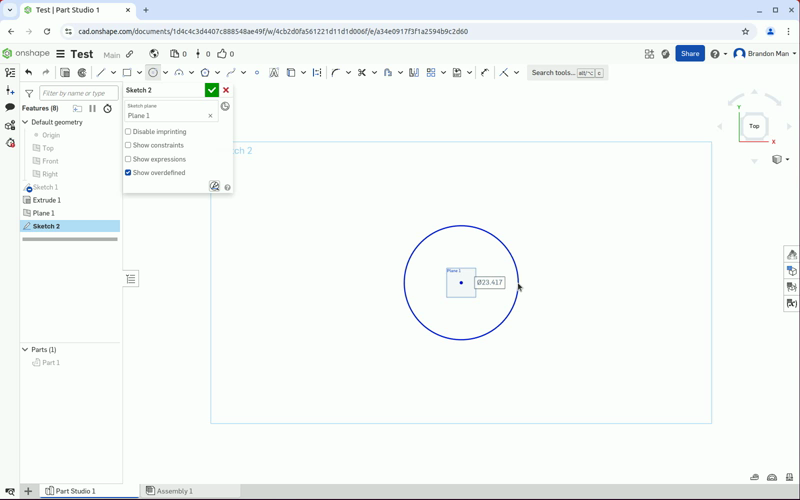
key(c)
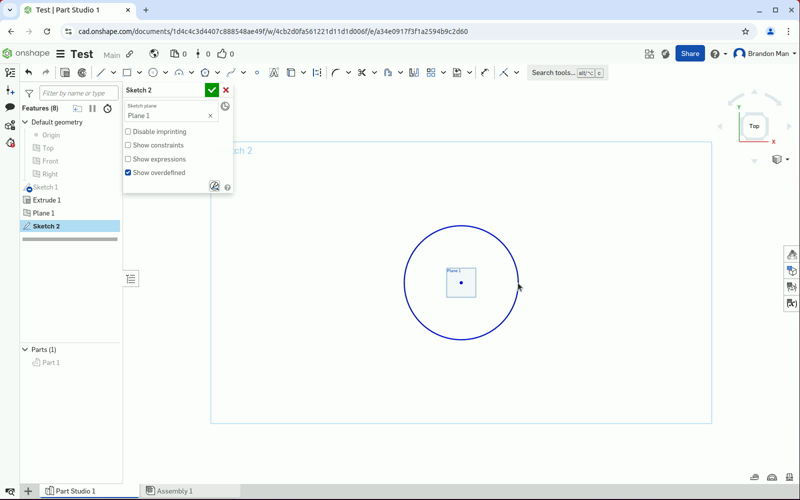
key_down(shift)
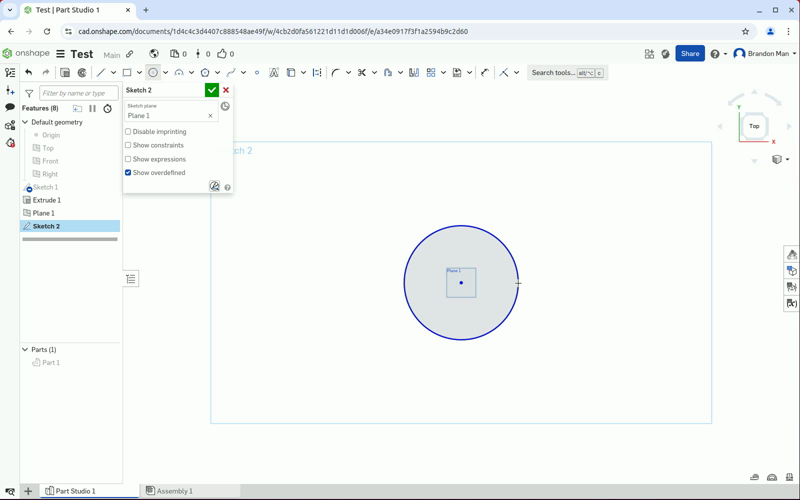
mouse_move(461, 282)
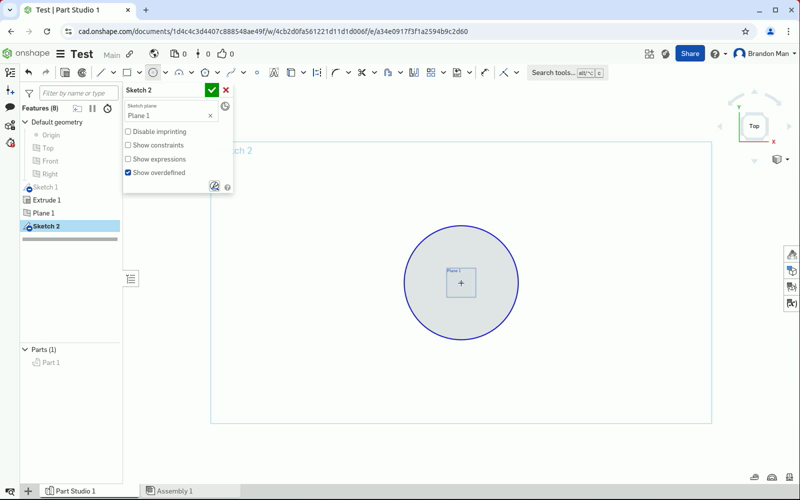
click(461, 282)
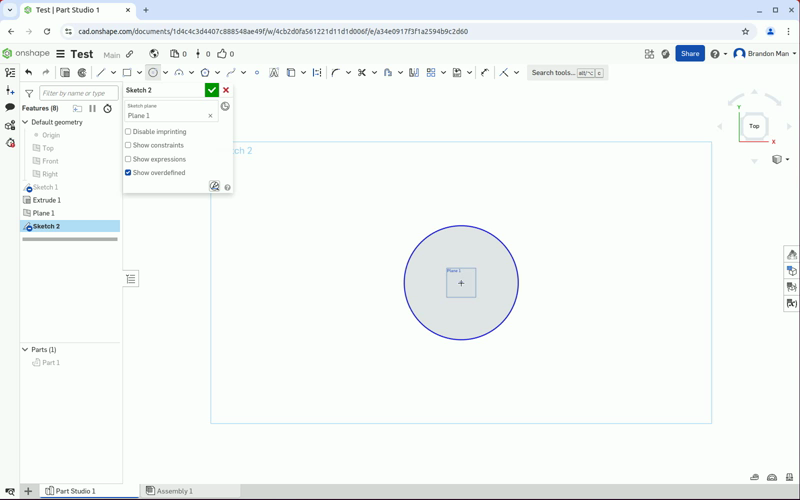
key_up(shift)
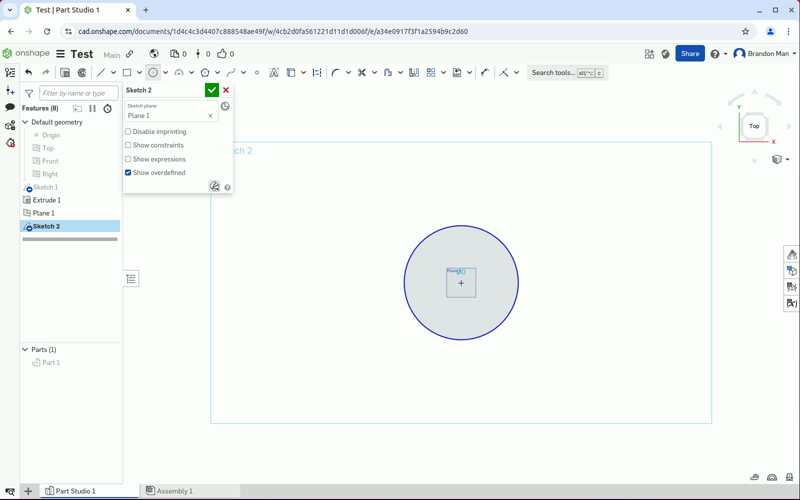
mouse_move(481, 282)
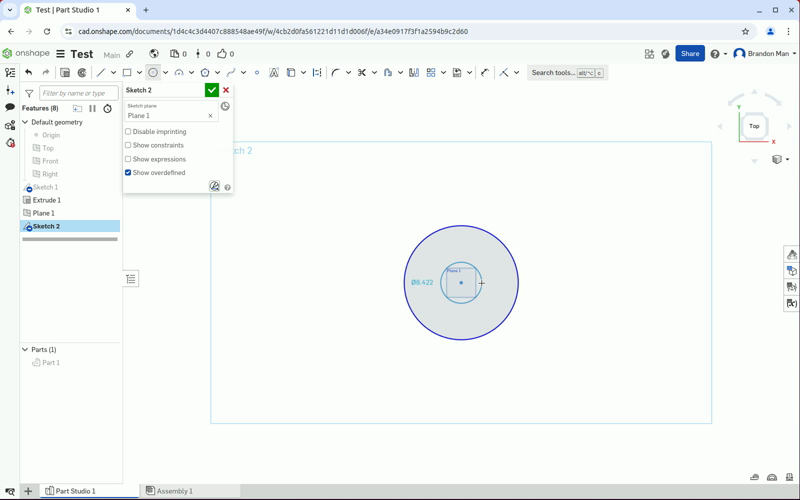
click(481, 282)
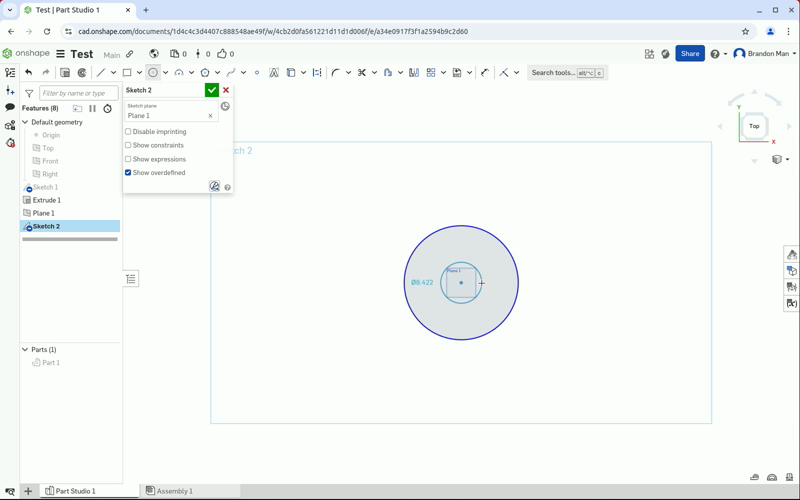
key(esc)
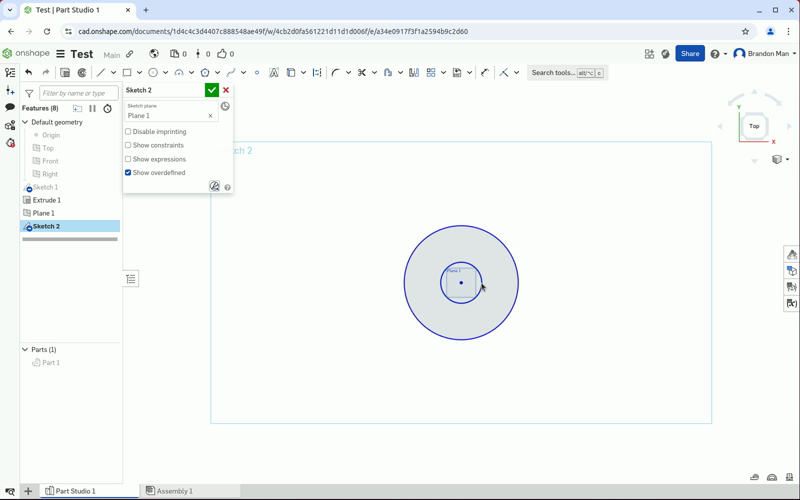
mouse_move(430, 255)
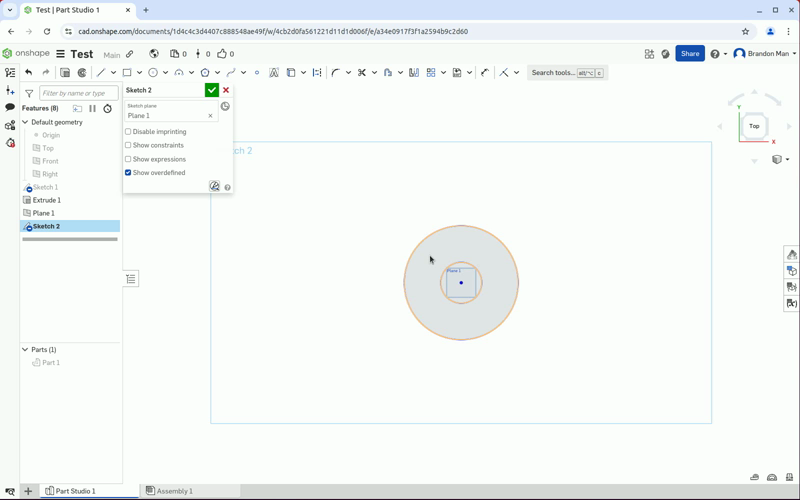
click(430, 255)
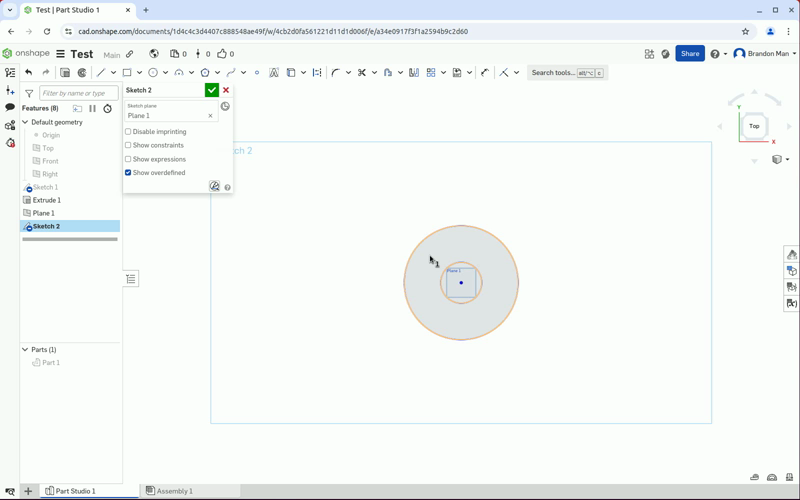
mouse_move(73, 352)
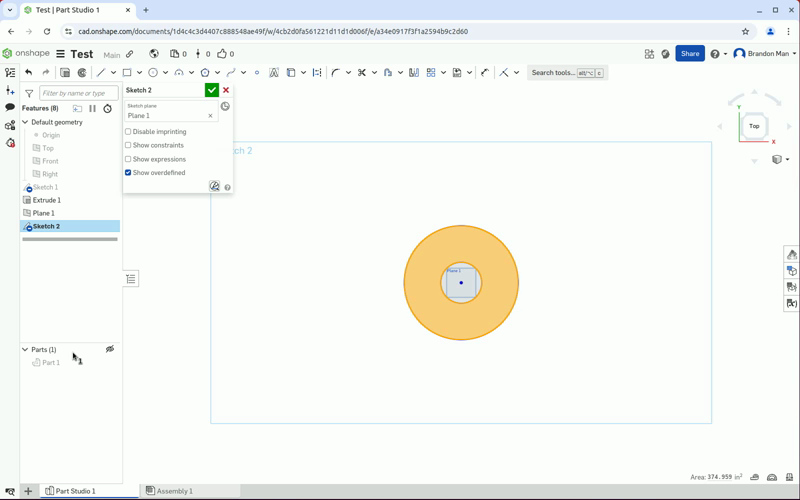
key(shift+y)
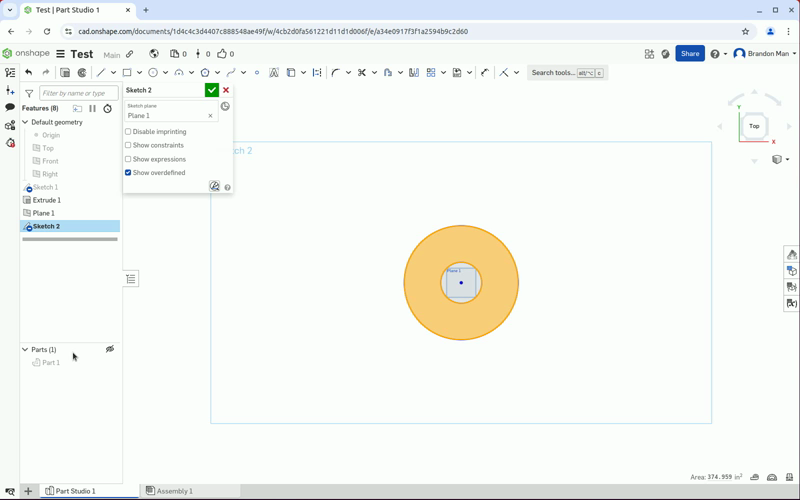
key(shift+e)
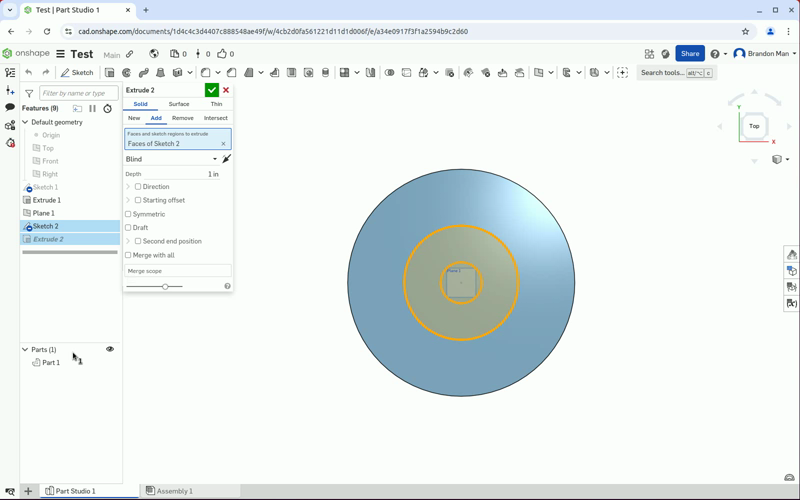
mouse_move(143, 106)
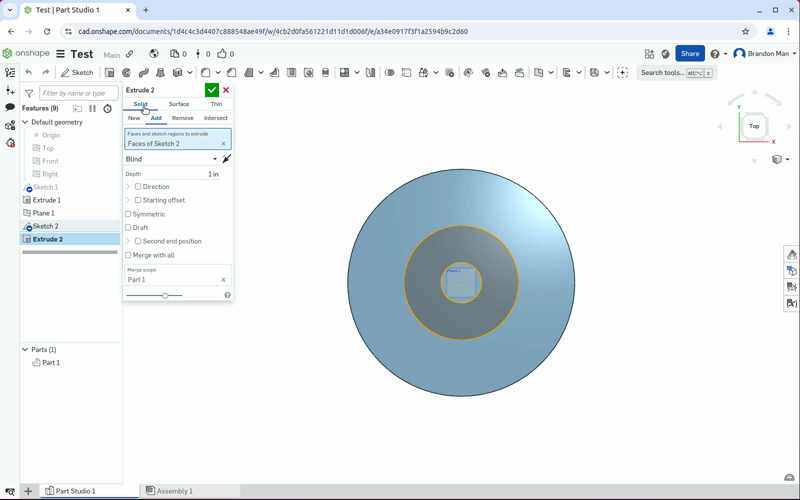
click(143, 106)
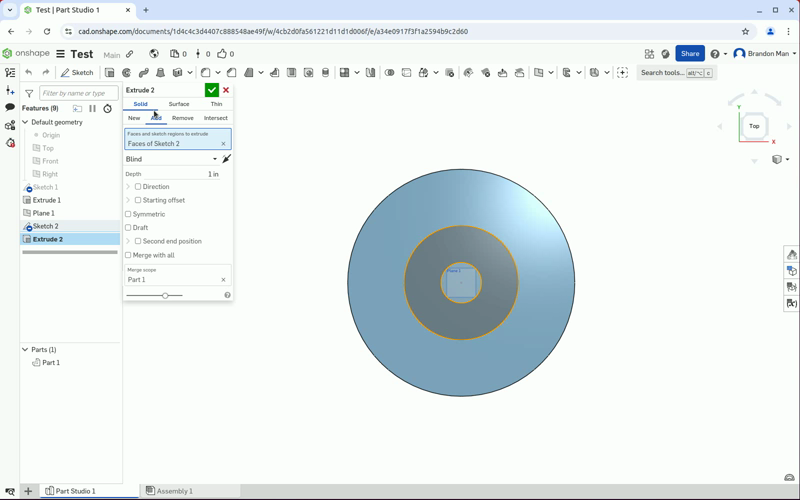
mouse_move(186, 120)
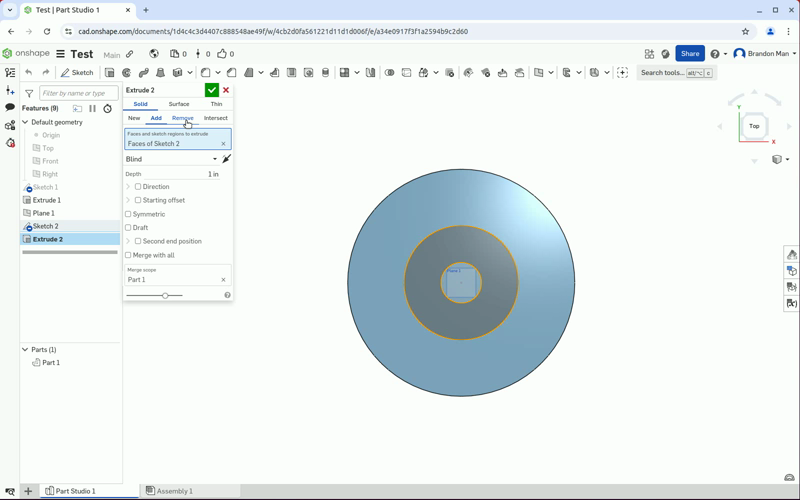
click(186, 120)
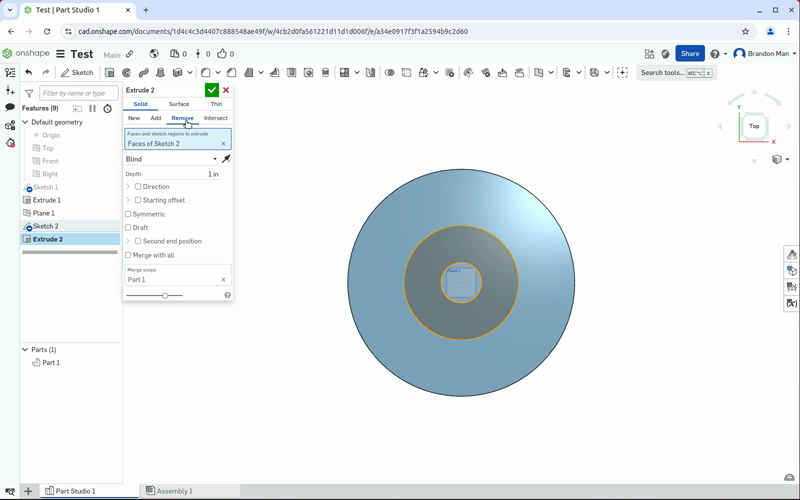
key(tab, 4)
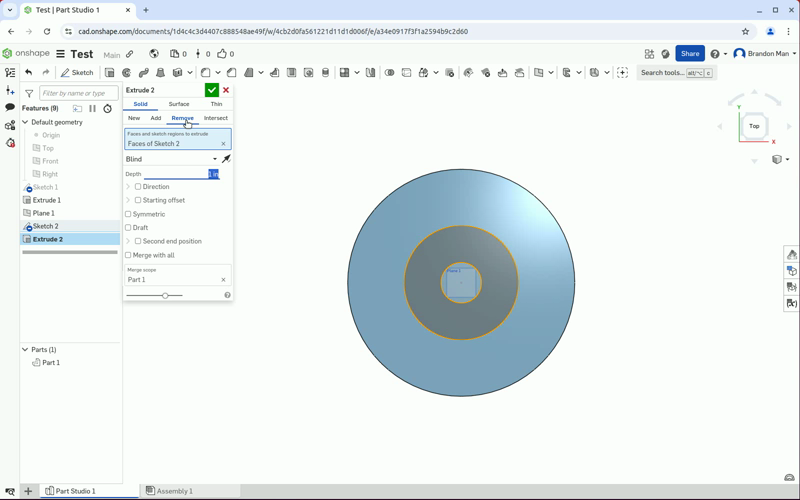
text(5.055)
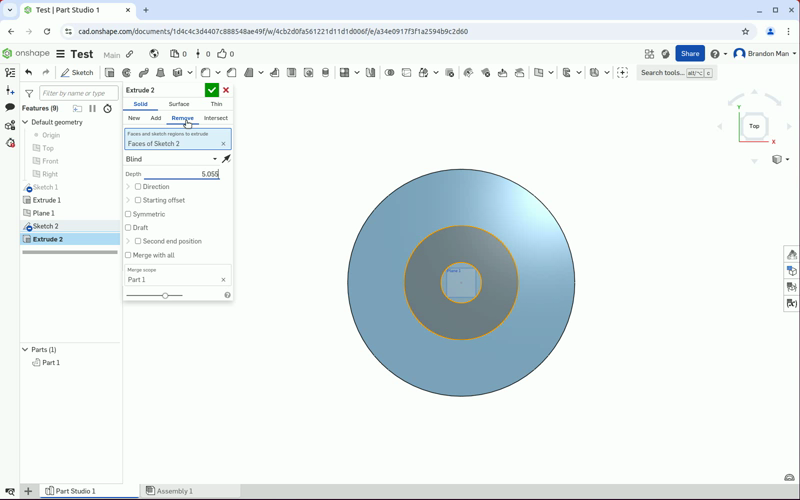
key(tab, 6)
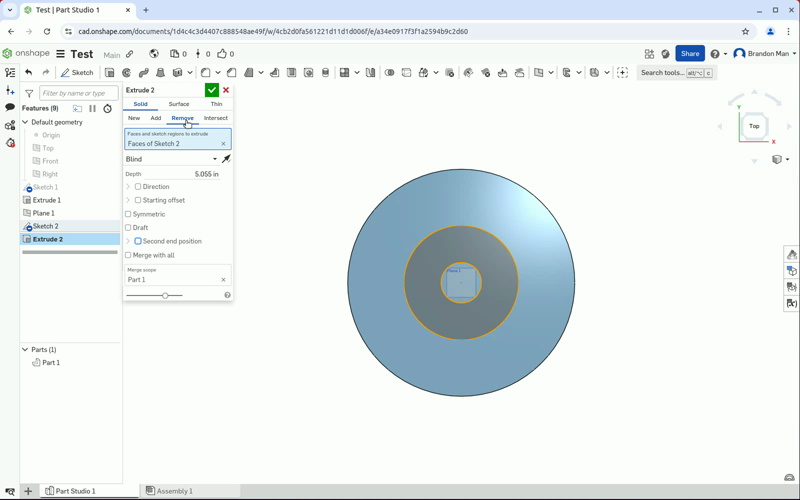
key(space)
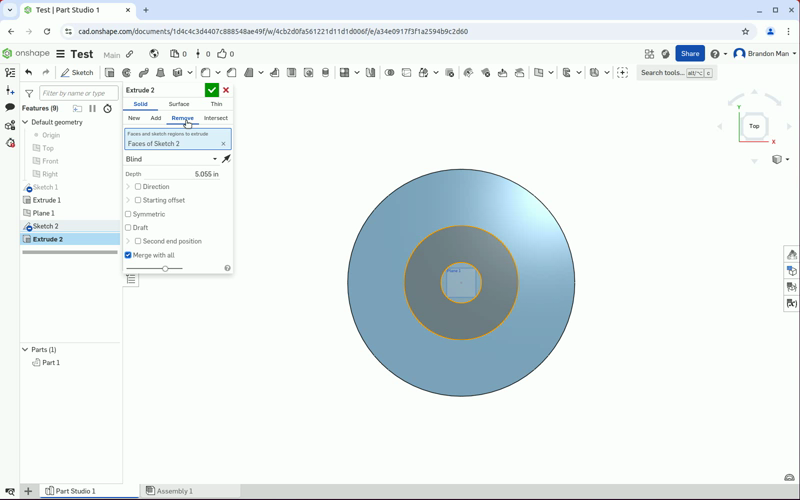
key(enter)
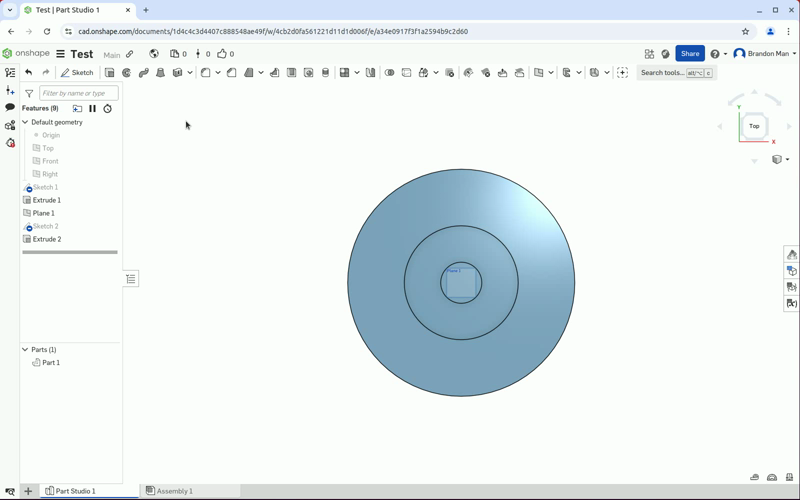
key(shift+h)
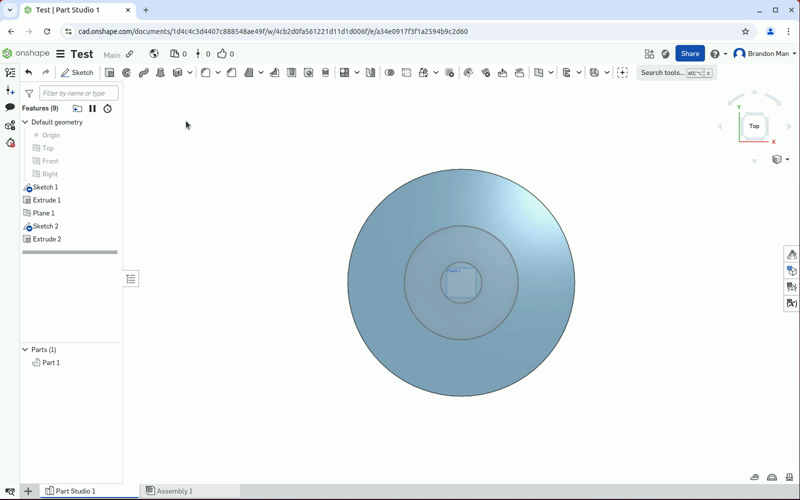
key(shift+h)
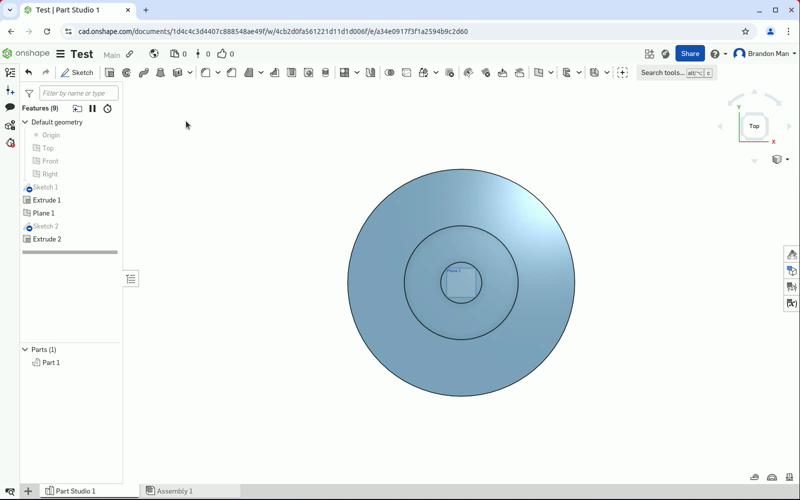
mouse_move(73, 189)
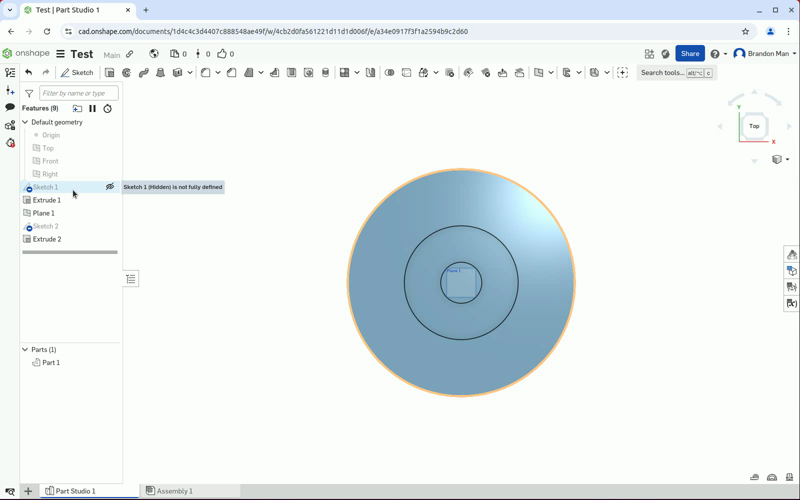
click(73, 189)
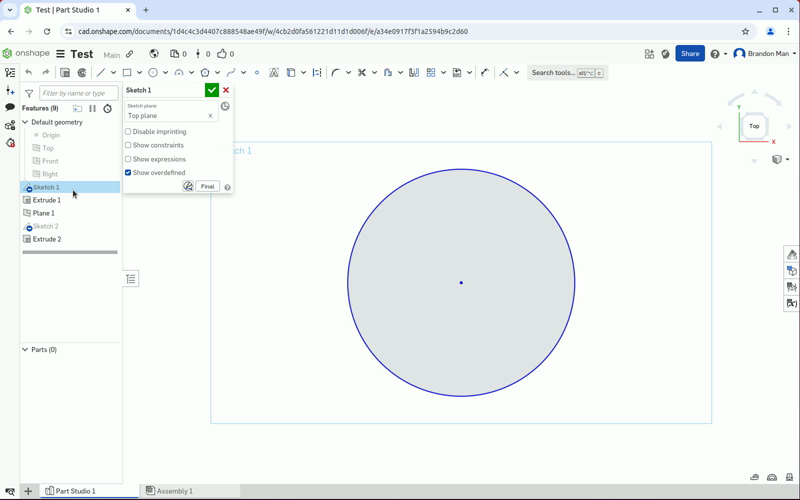
mouse_move(229, 92)
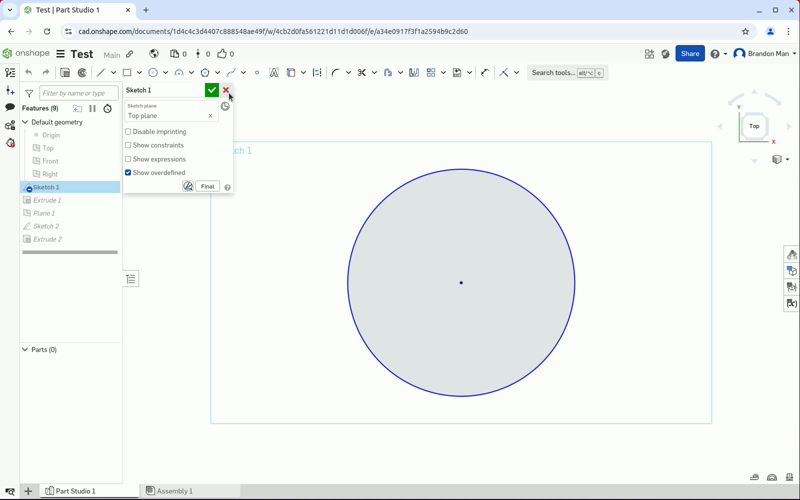
click(229, 92)
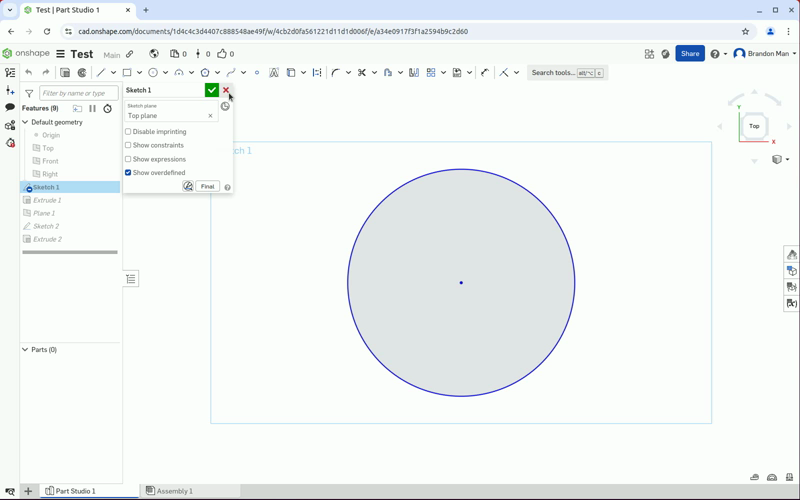
key(shift+s)
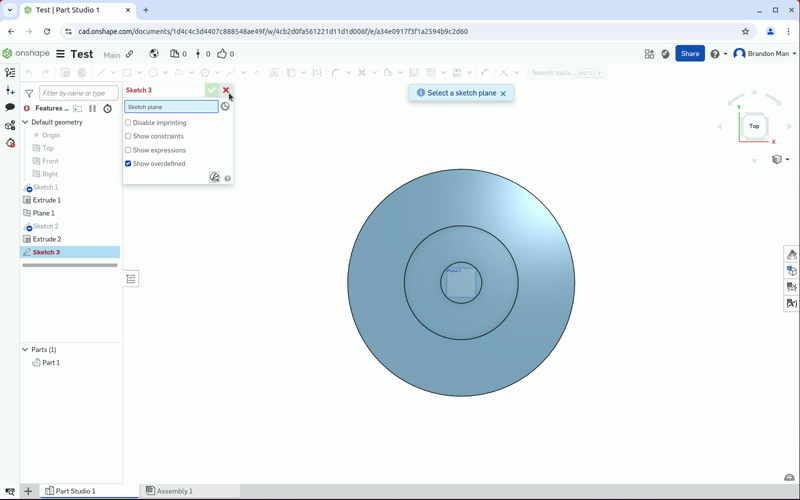
mouse_move(73, 215)
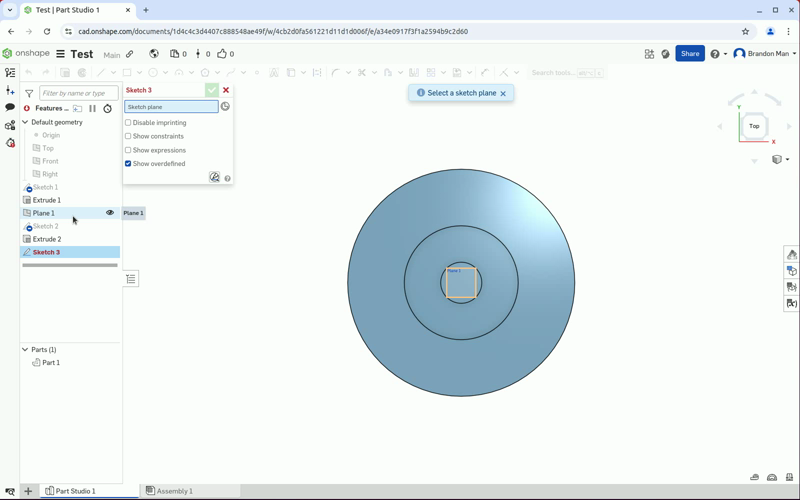
click(73, 215)
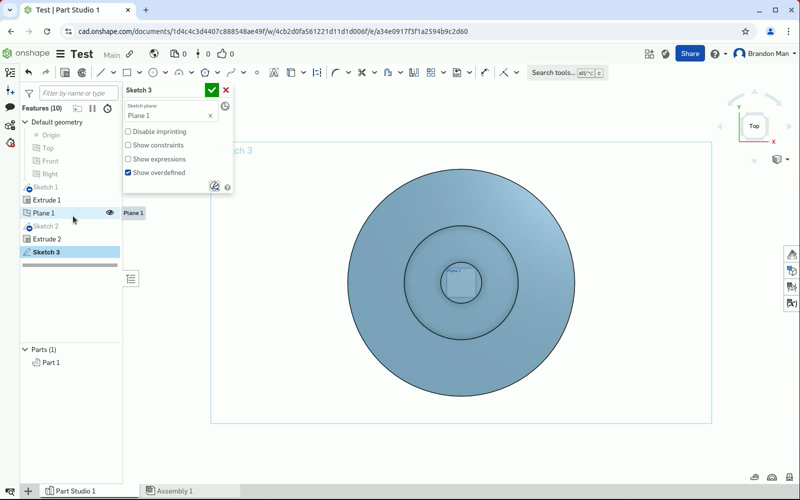
mouse_move(73, 352)
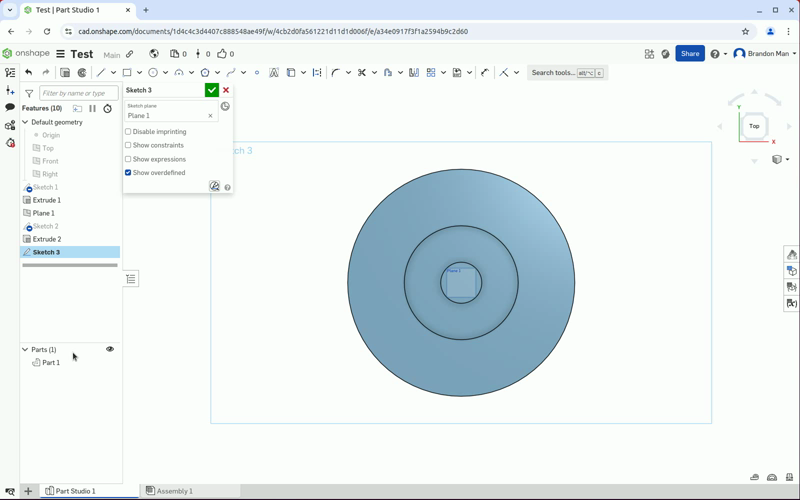
key(y)
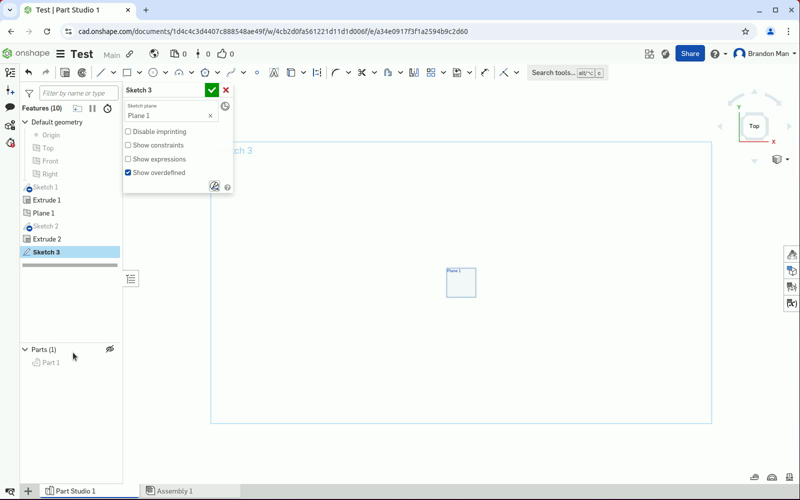
key(c)
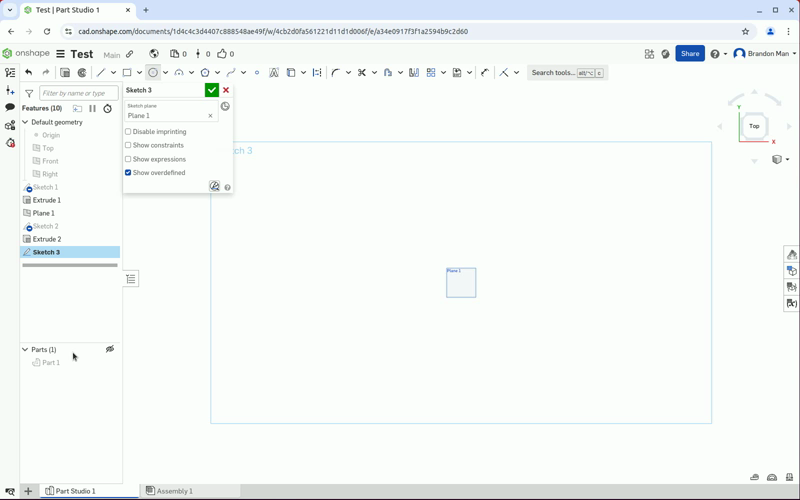
key_down(shift)
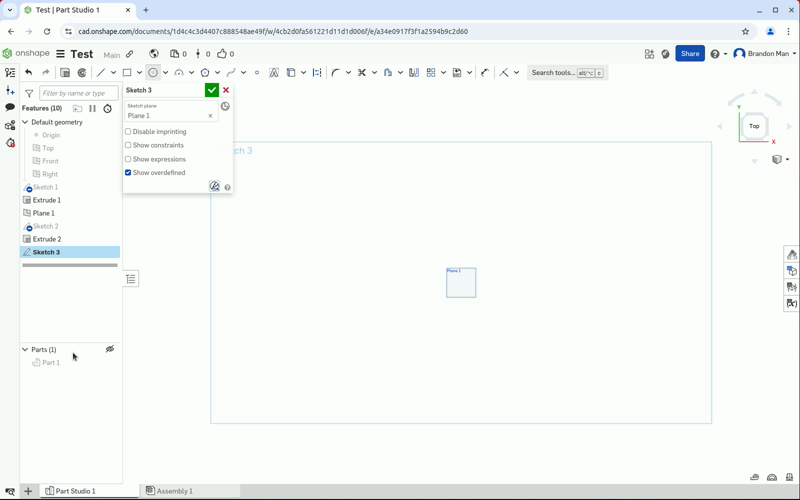
mouse_move(461, 282)
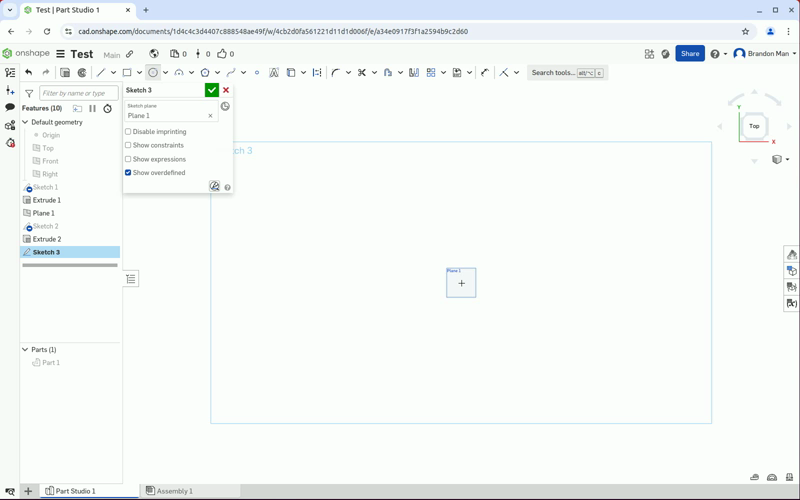
click(461, 282)
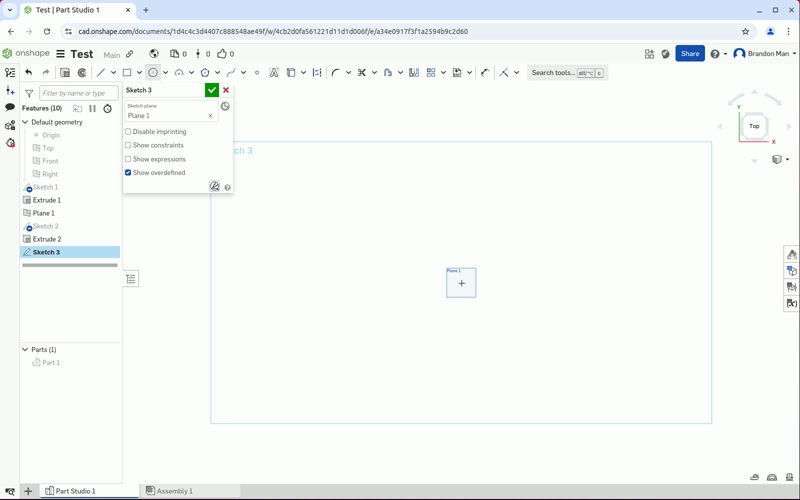
key_up(shift)
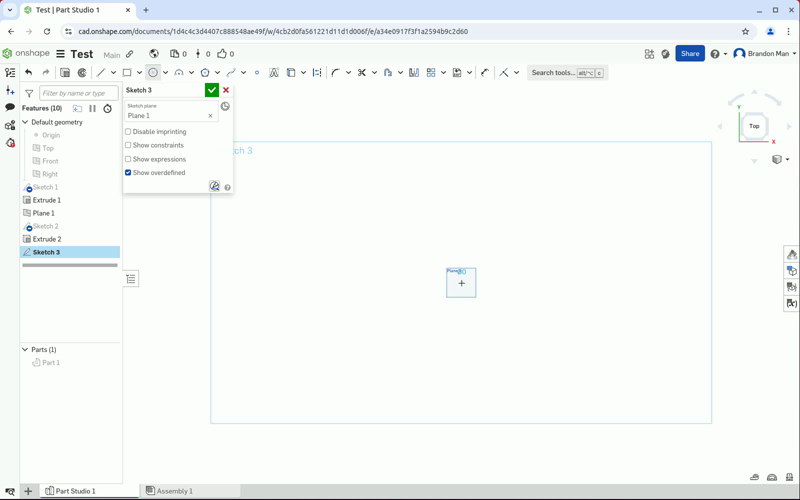
mouse_move(482, 282)
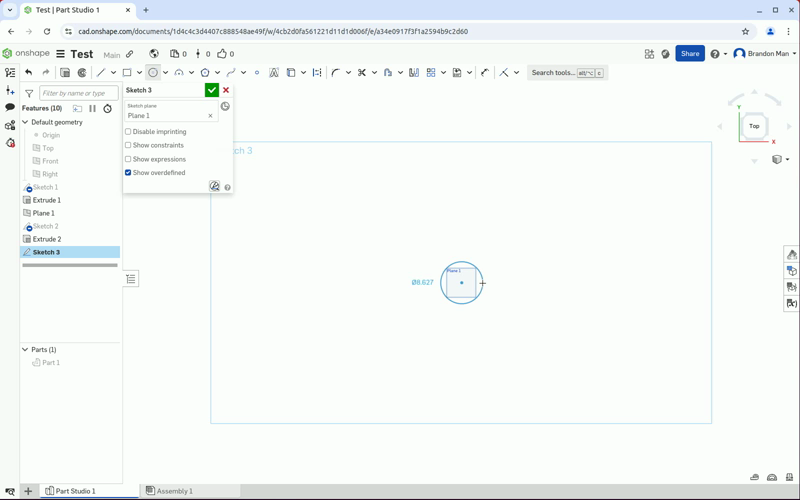
click(482, 282)
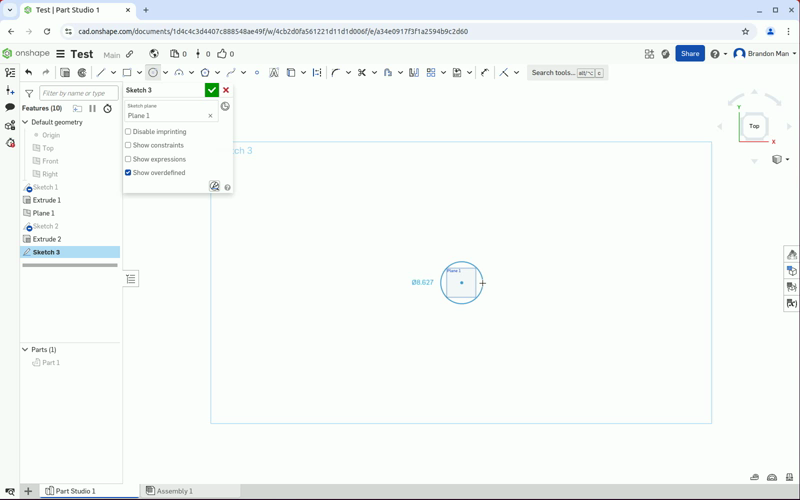
key(esc)
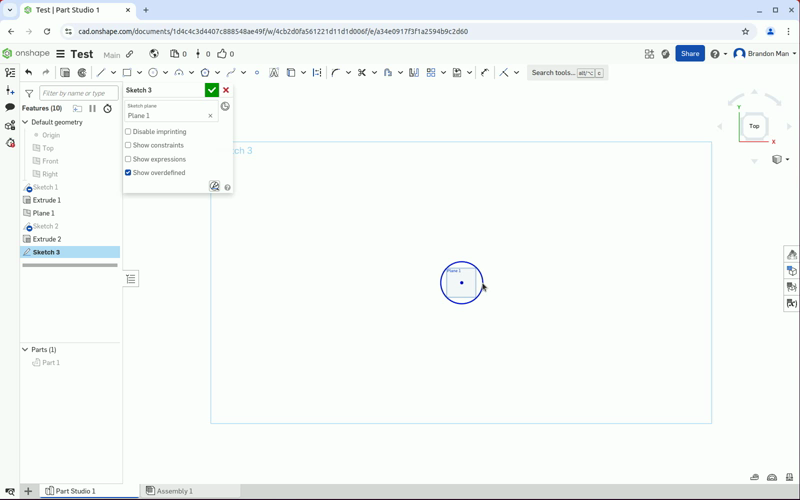
mouse_move(474, 276)
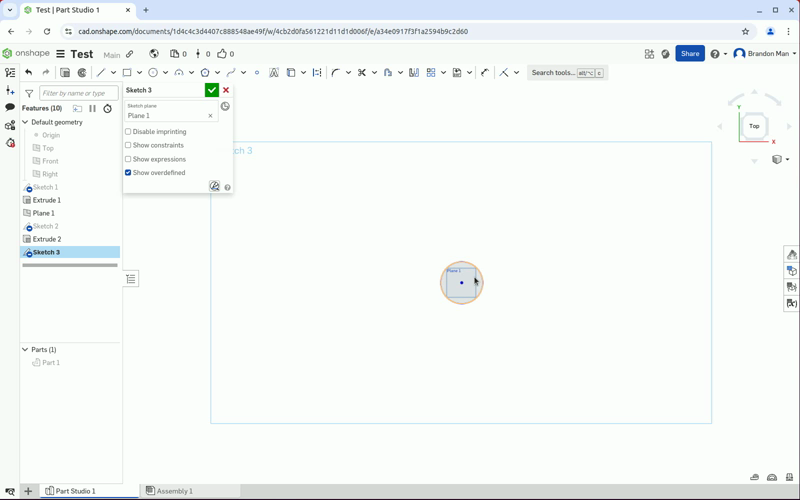
scroll(6)
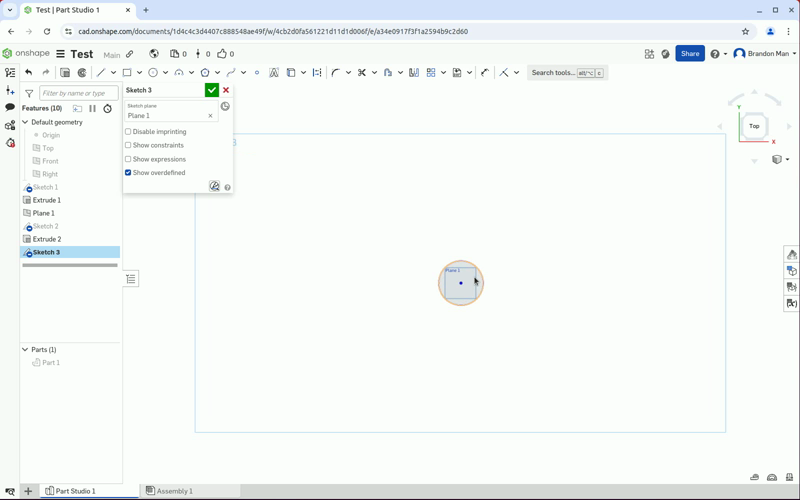
scroll(6)
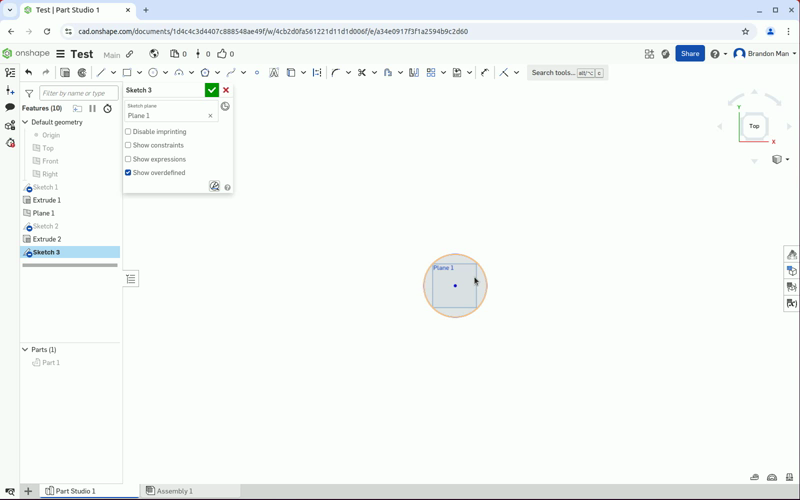
scroll(6)
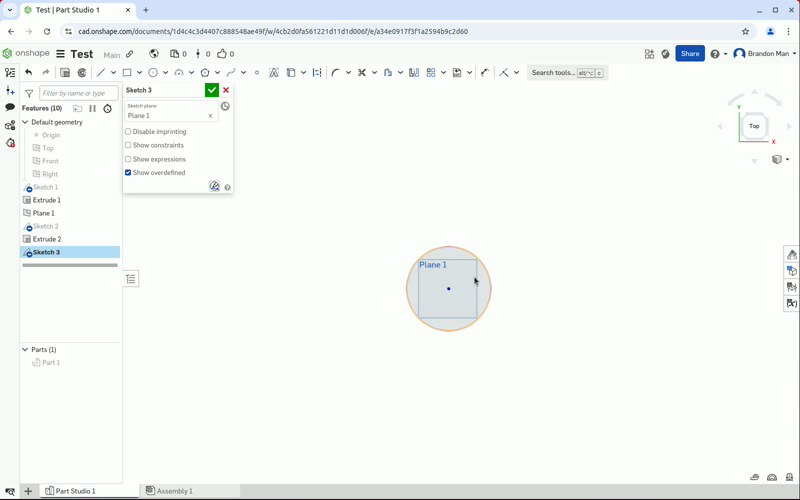
scroll(6)
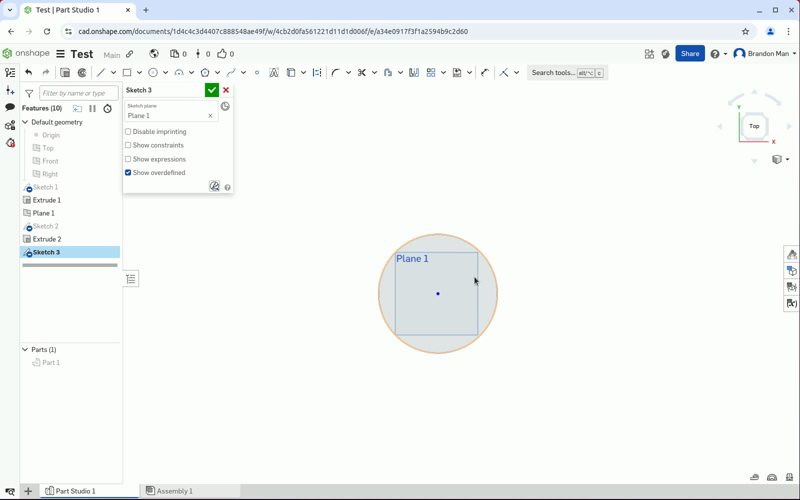
scroll(6)
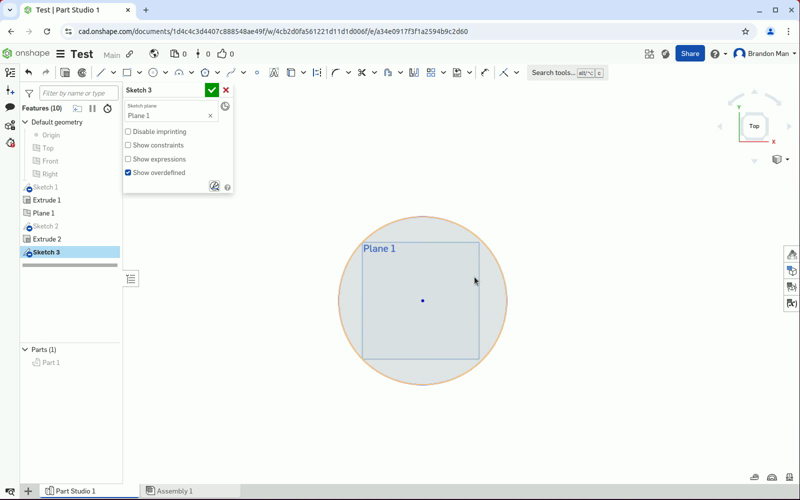
scroll(6)
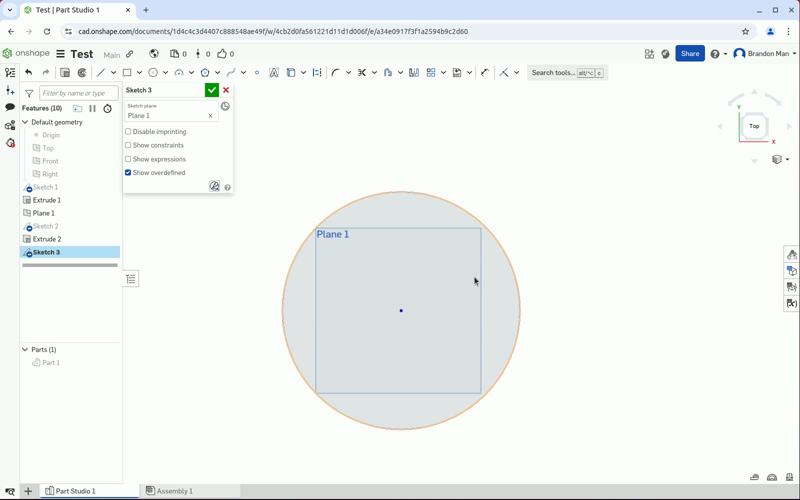
scroll(6)
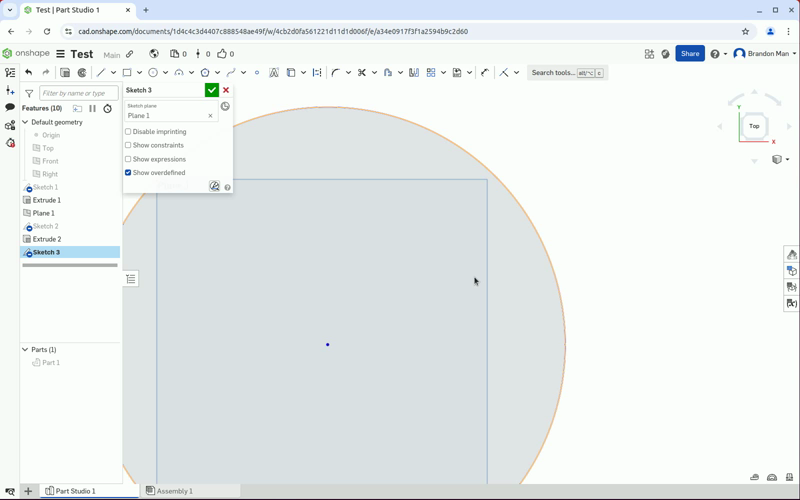
click(474, 276)
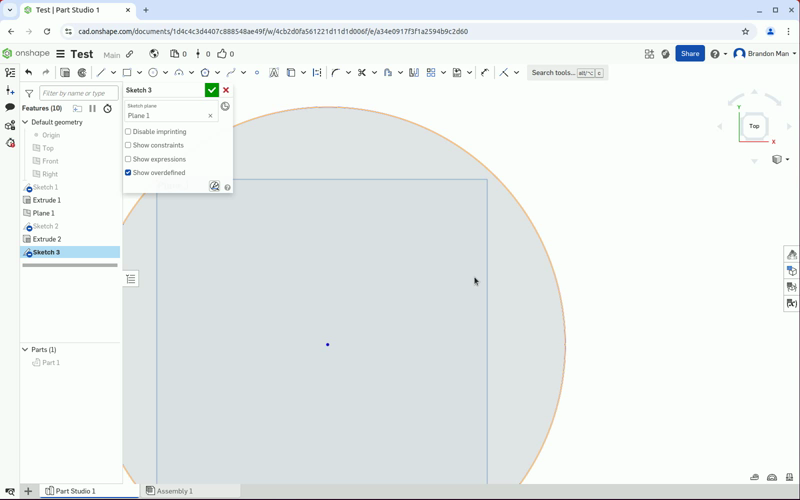
scroll(-6)
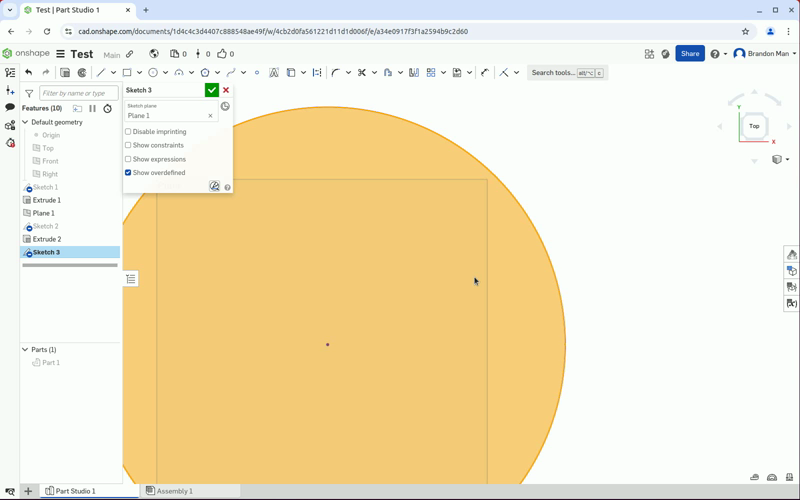
scroll(-6)
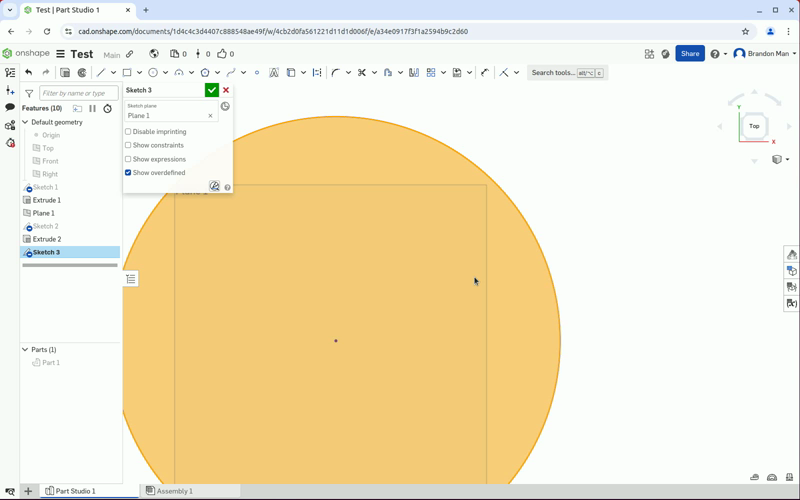
scroll(-6)
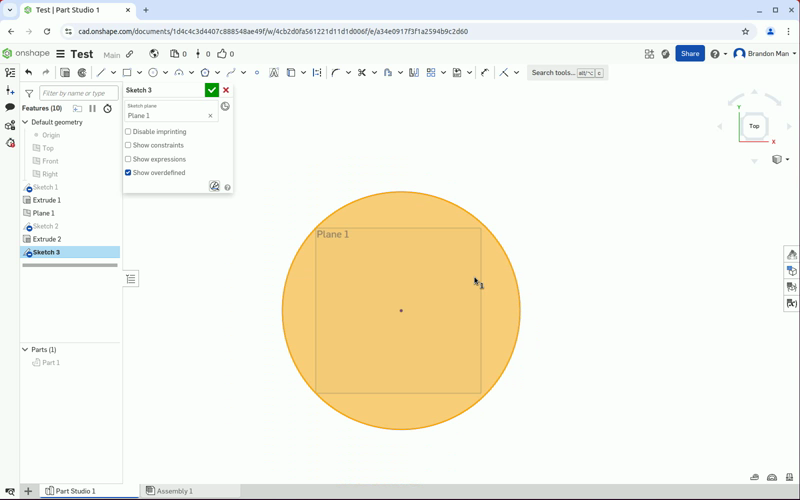
scroll(-6)
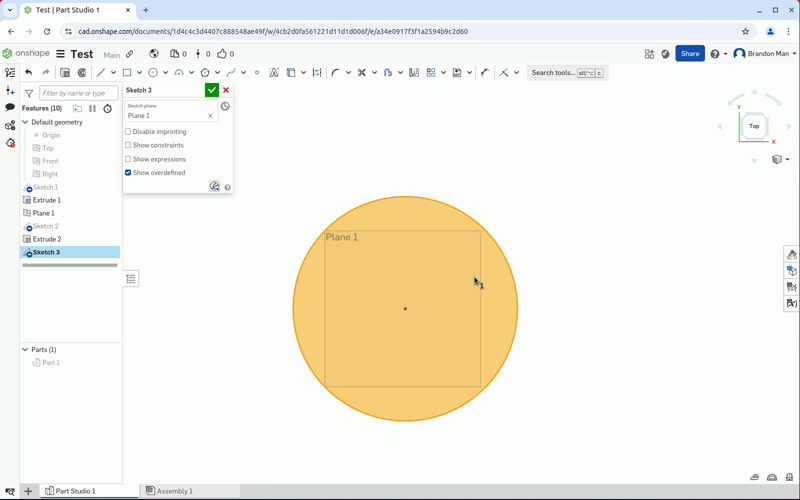
scroll(-6)
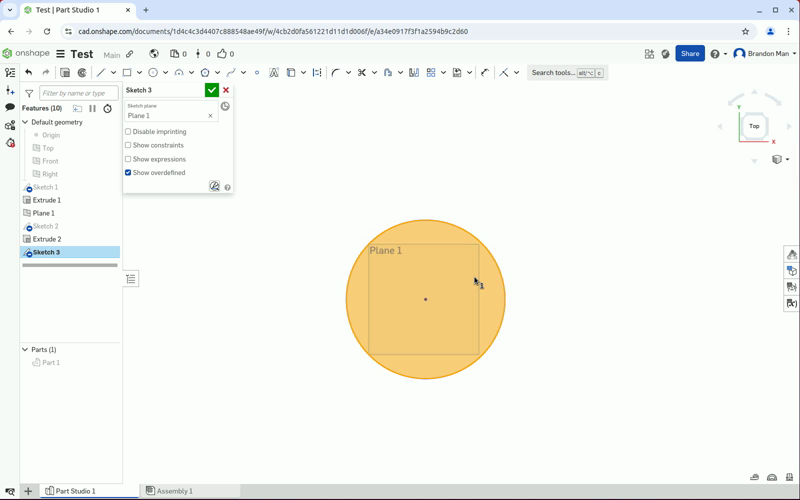
scroll(-6)
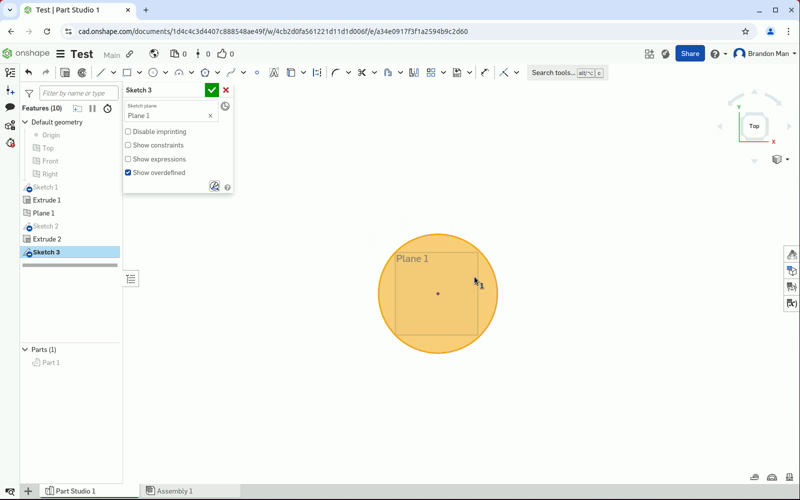
scroll(-6)
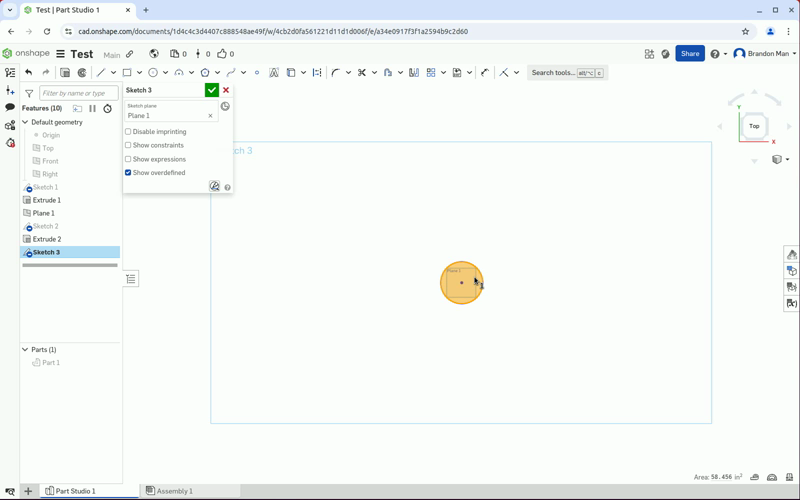
mouse_move(73, 352)
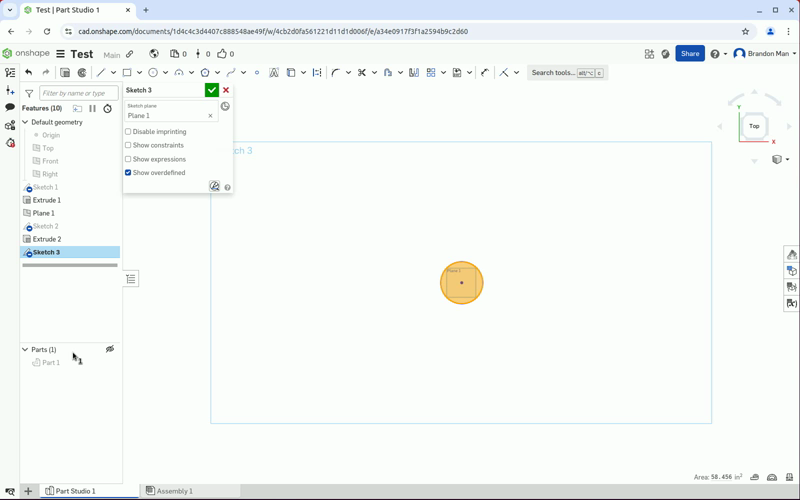
key(shift+y)
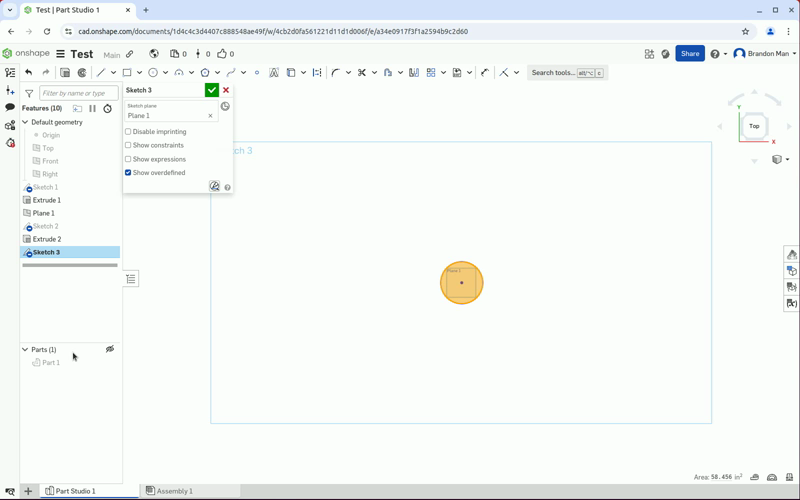
key(shift+e)
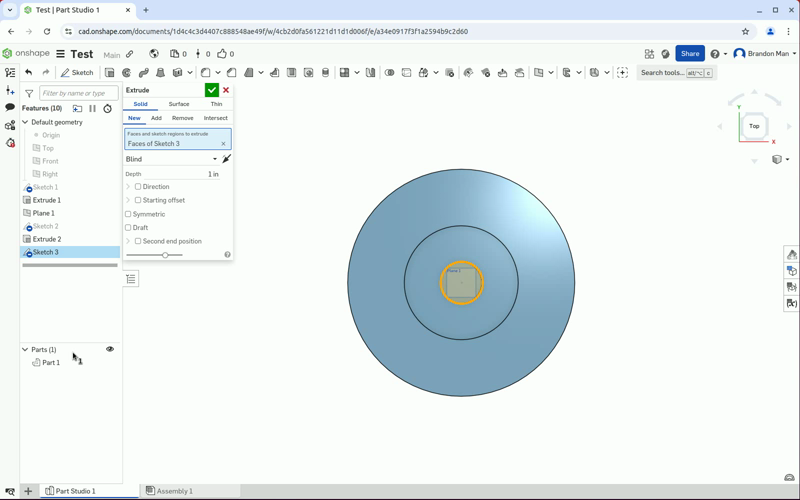
mouse_move(143, 106)
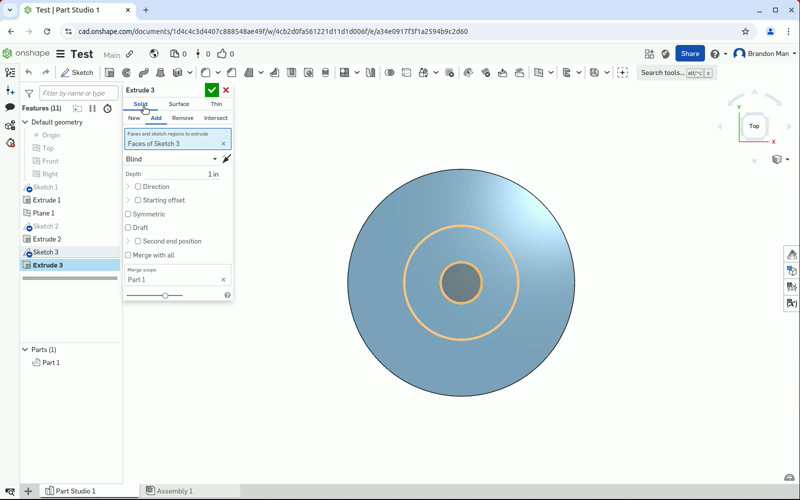
click(143, 106)
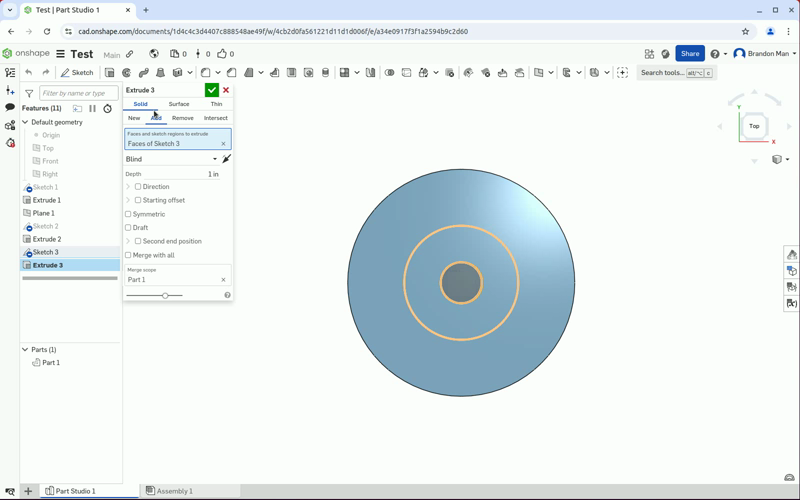
mouse_move(186, 120)
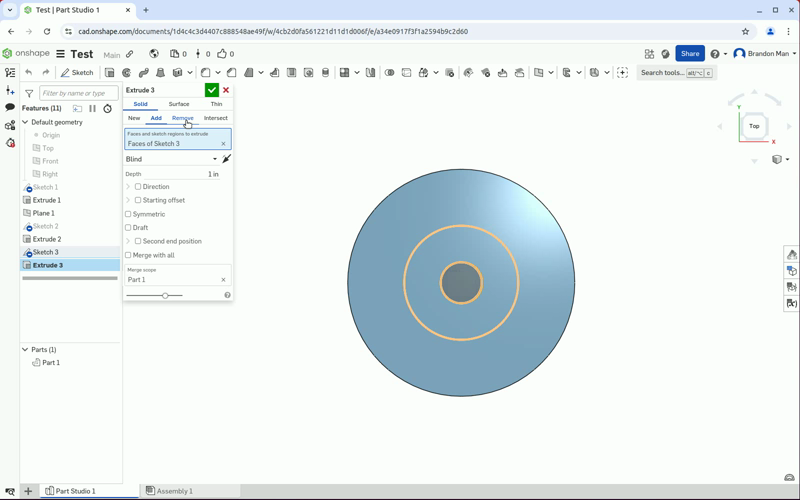
click(186, 120)
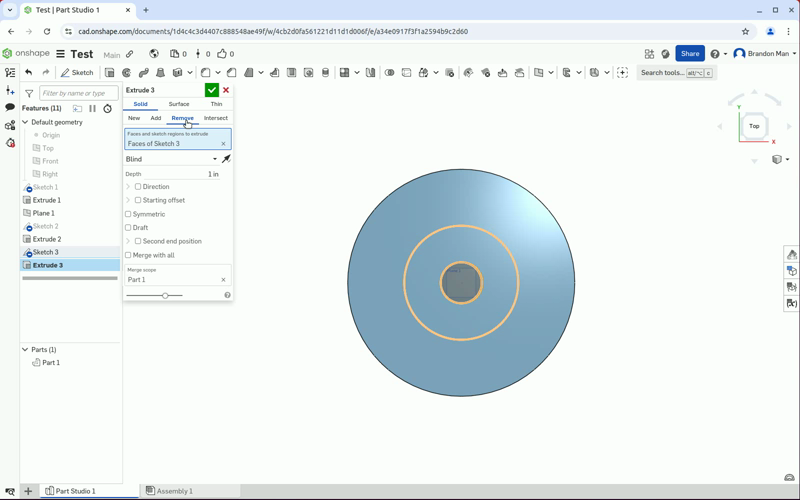
key(tab, 4)
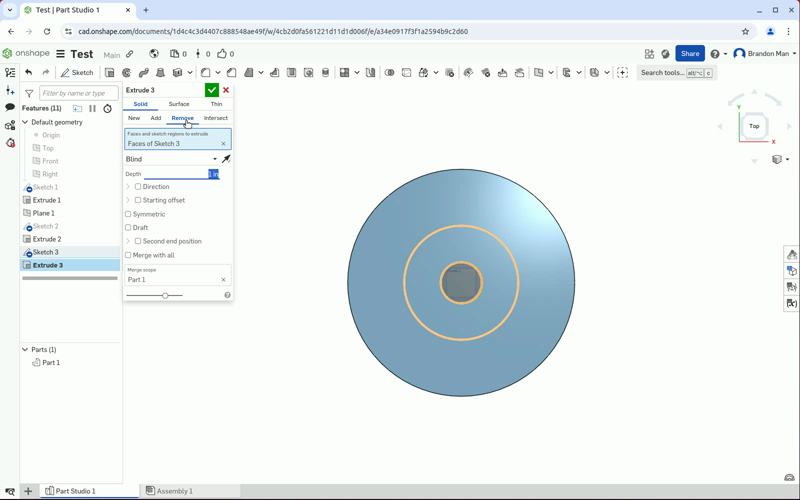
text(30.811)
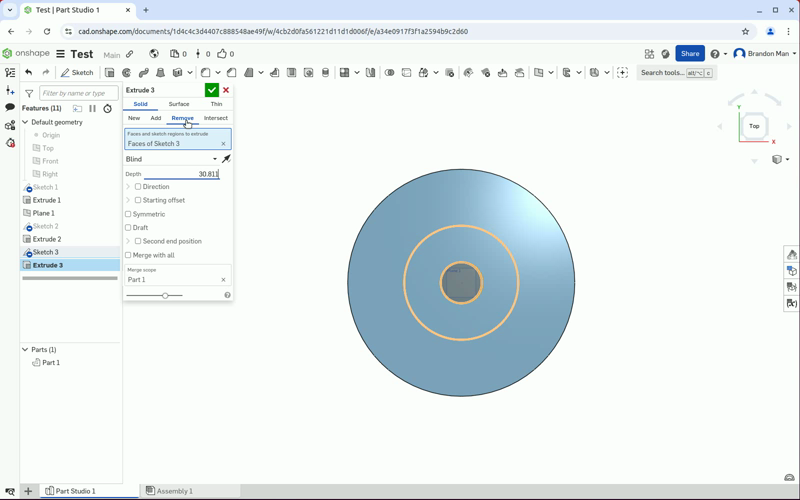
key(tab, 6)
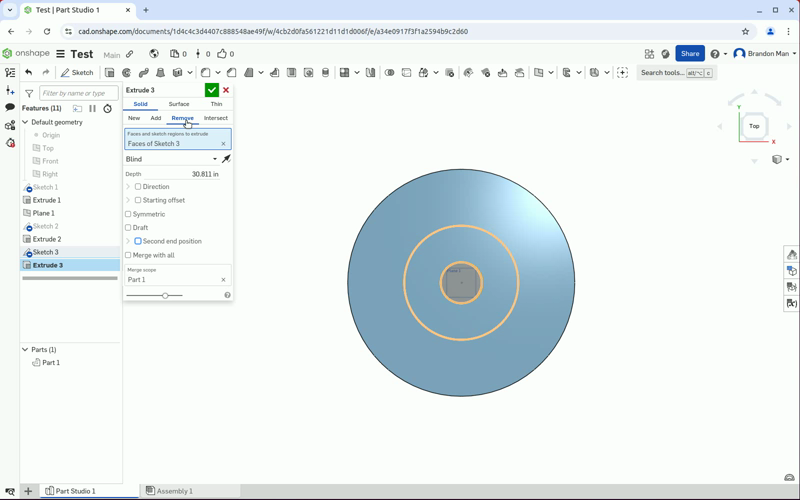
key(space)
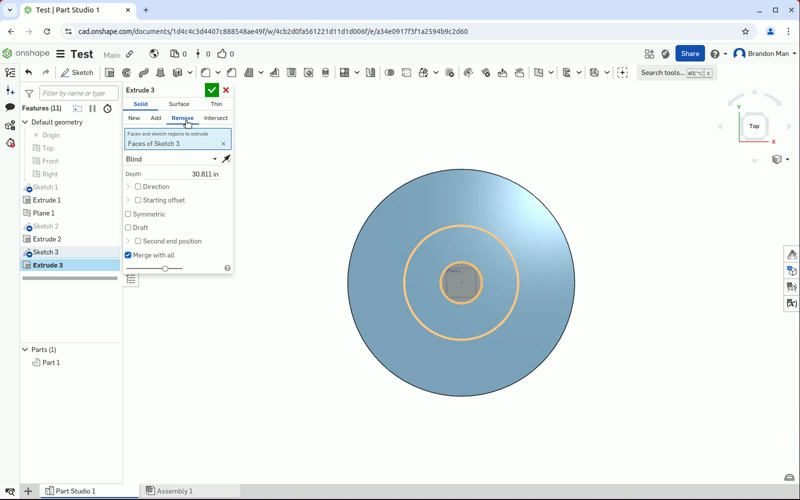
key(enter)
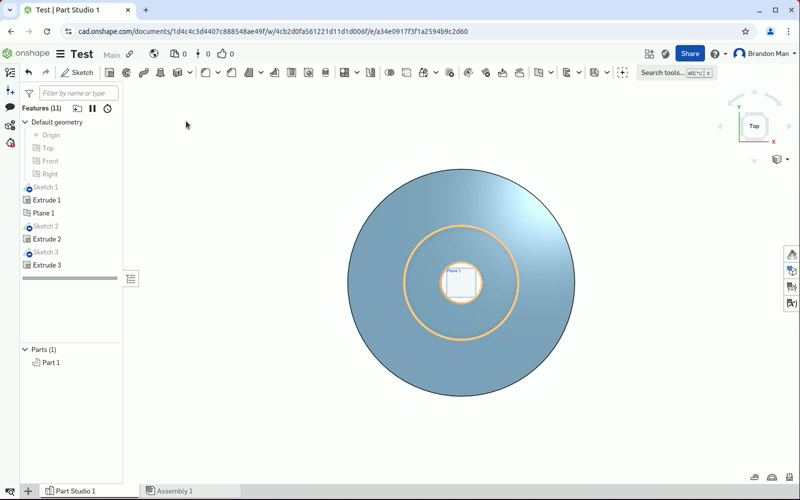
key(shift+h)
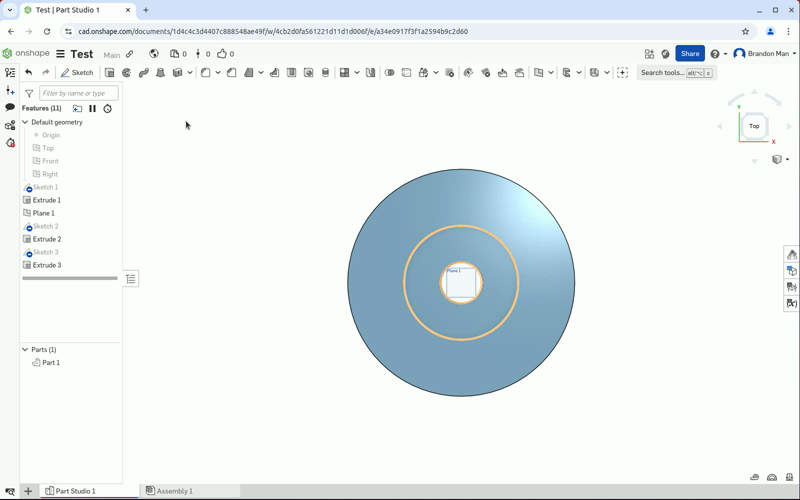
key(shift+h)
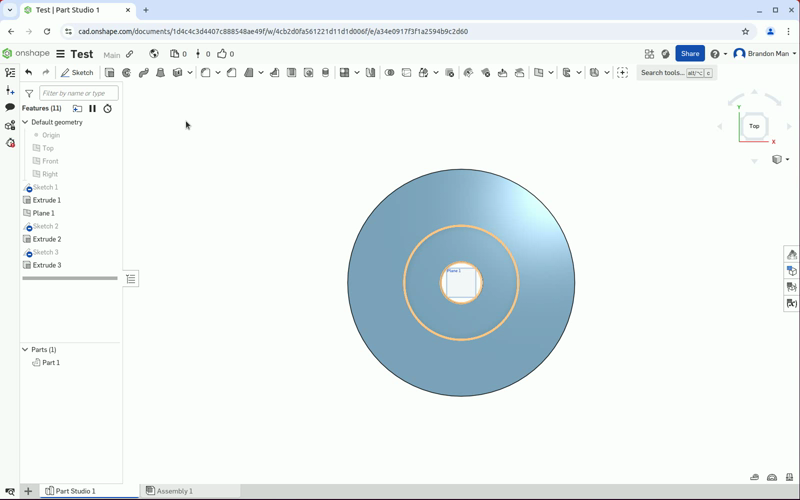
key(shift+7)
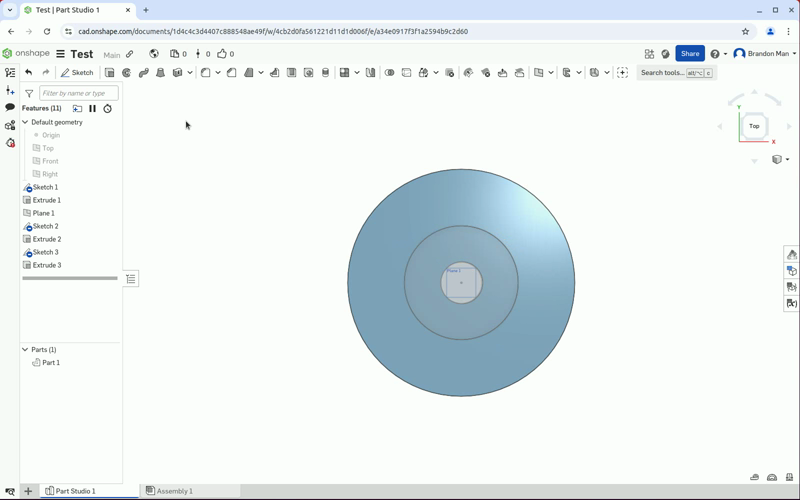
key(up, 3)
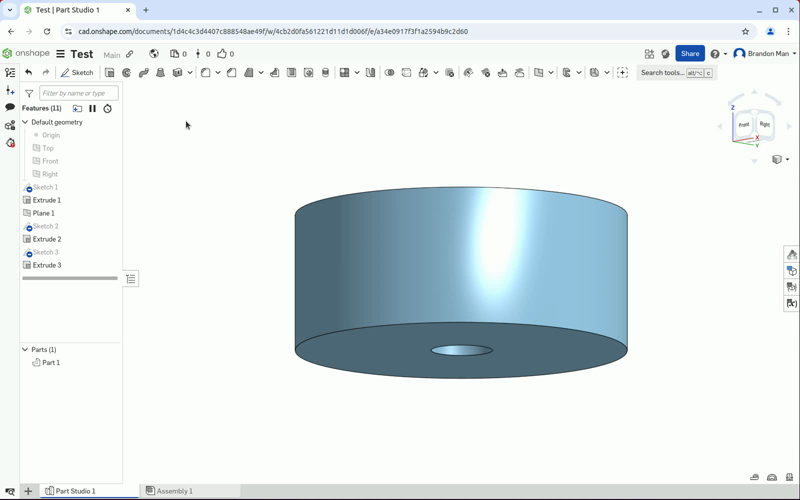
key(left, 3)
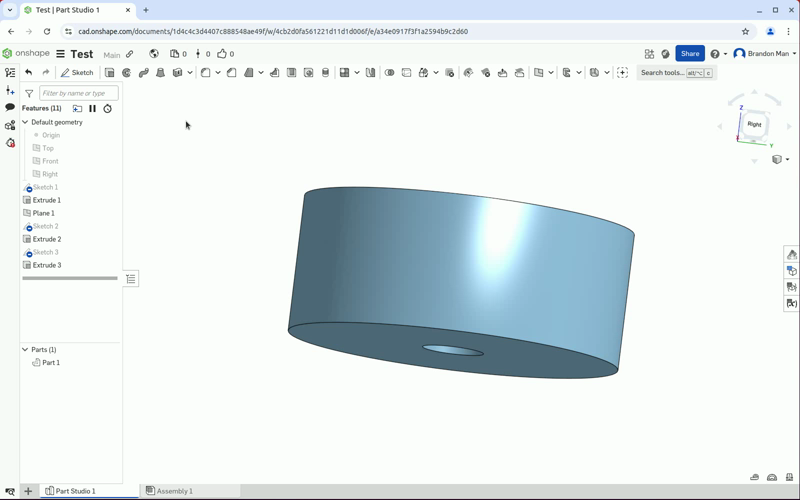
key(right, 3)
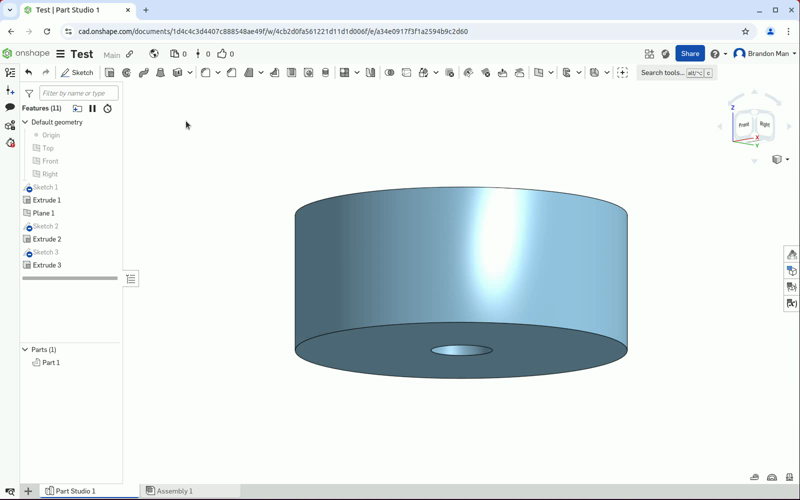
key(down, 3)
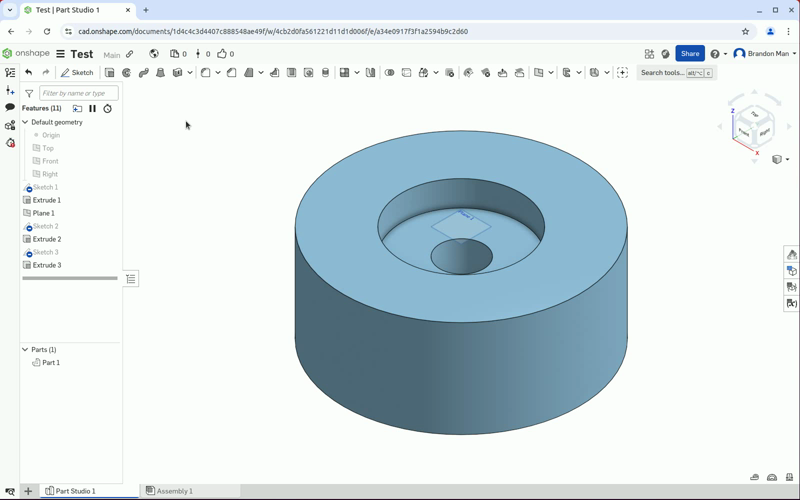
mouse_move(73, 189)
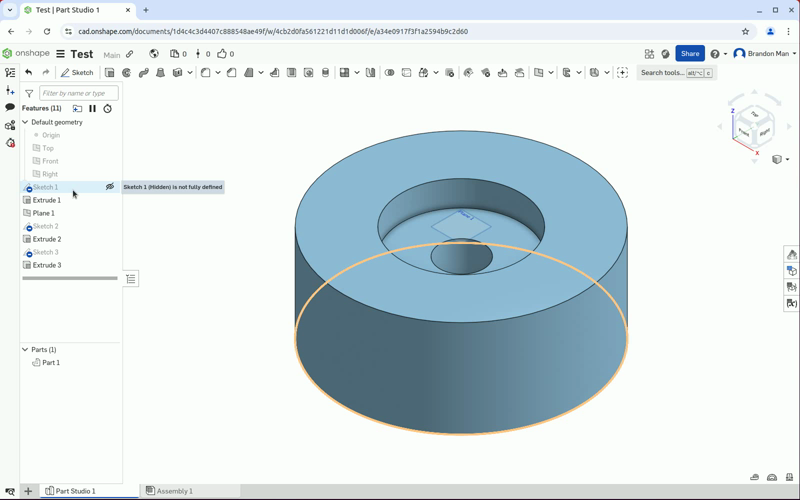
click(73, 189)